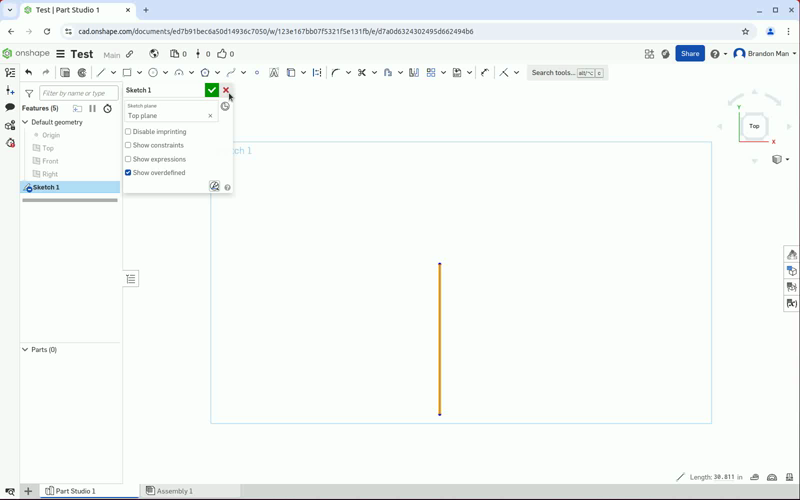
key(shift+h)
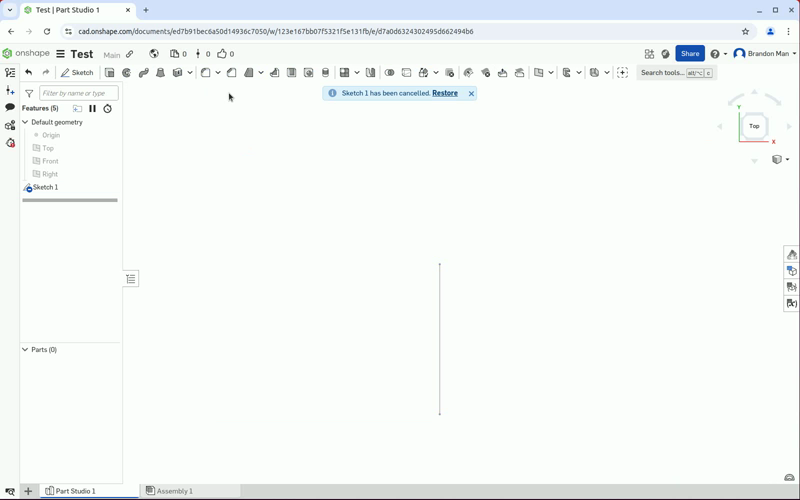
key(shift+s)
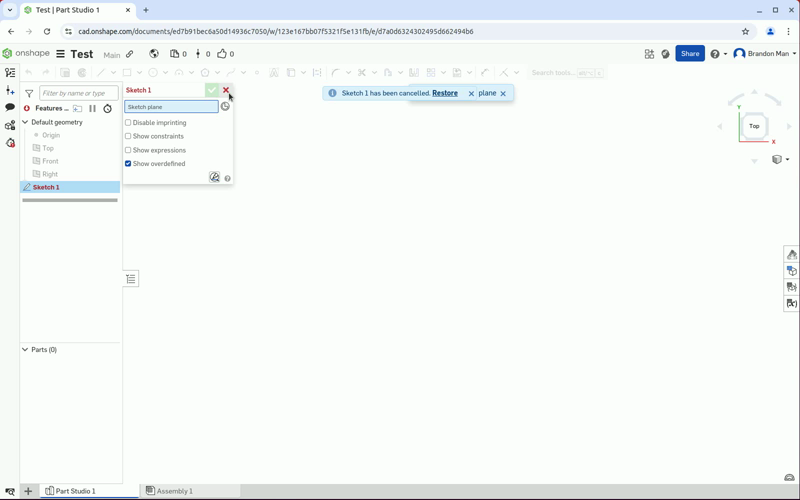
mouse_move(73, 150)
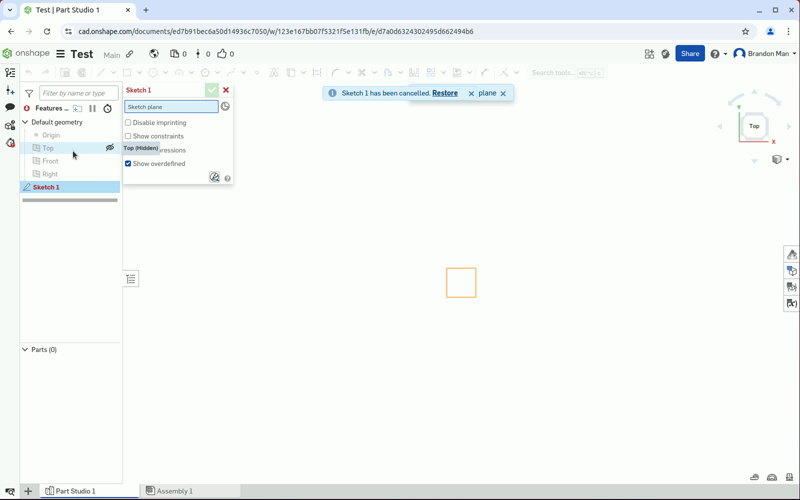
click(73, 150)
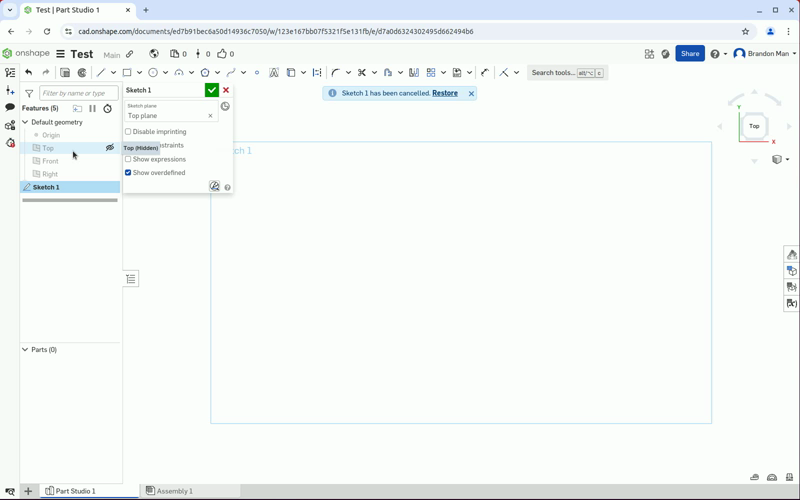
mouse_move(73, 352)
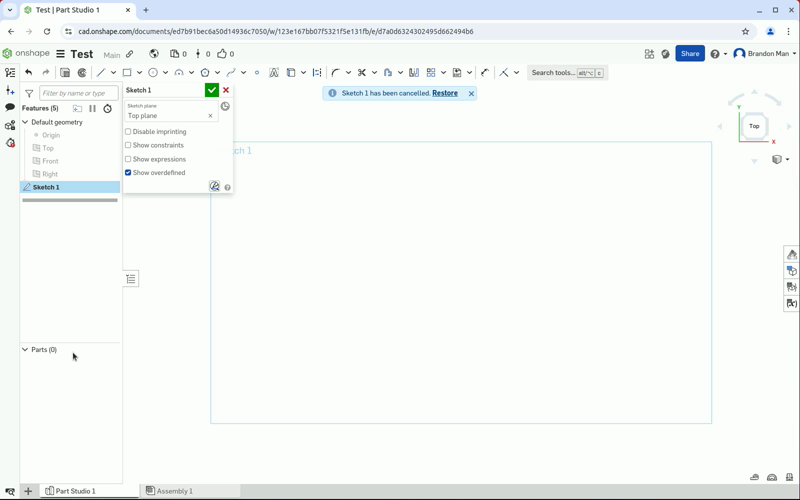
key(y)
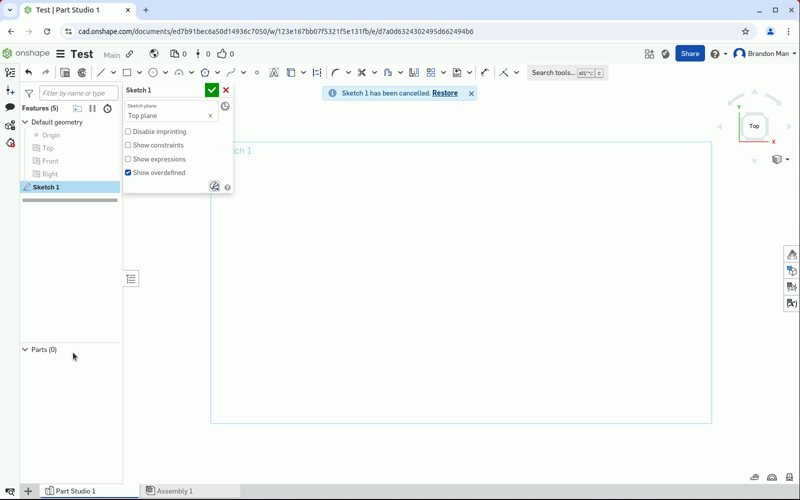
key(l)
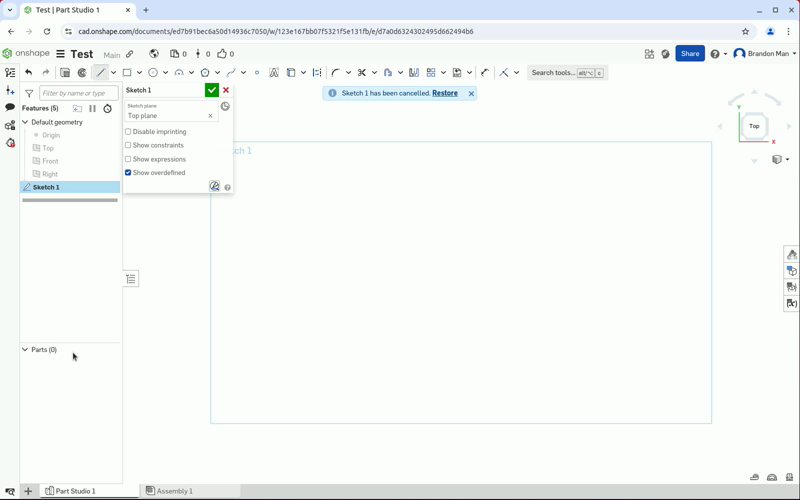
key_down(shift)
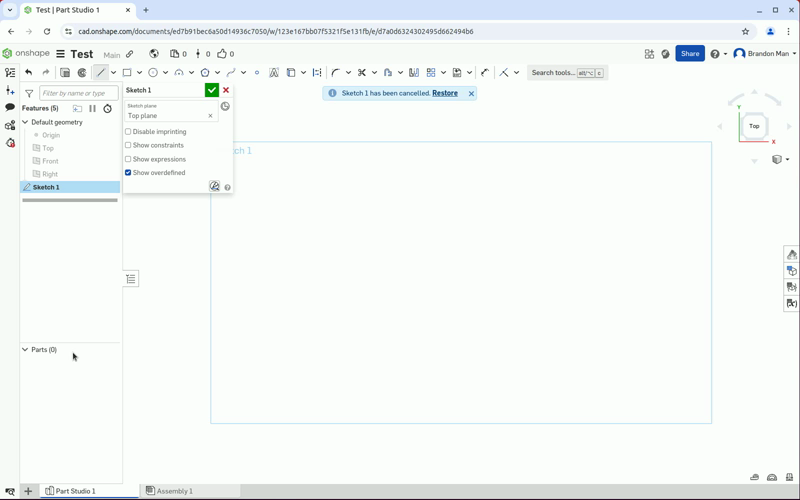
mouse_move(460, 282)
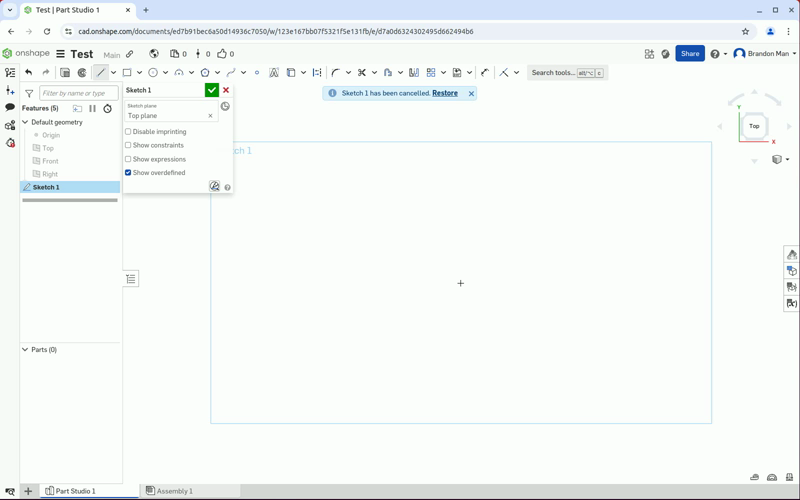
click(460, 282)
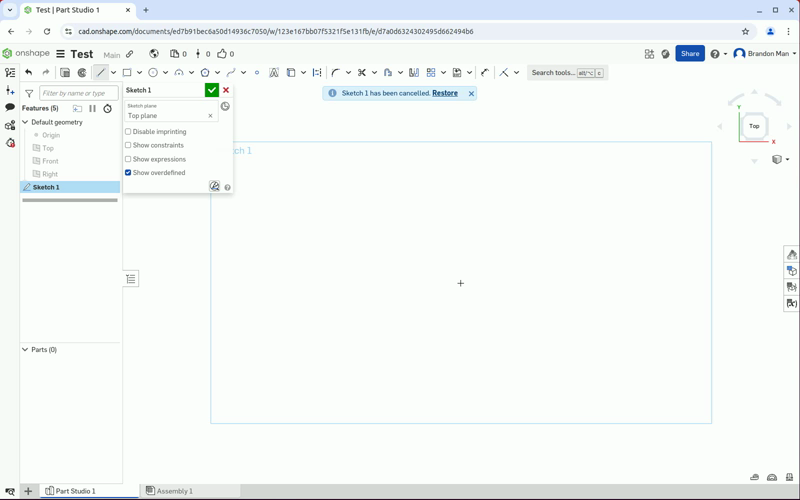
key_up(shift)
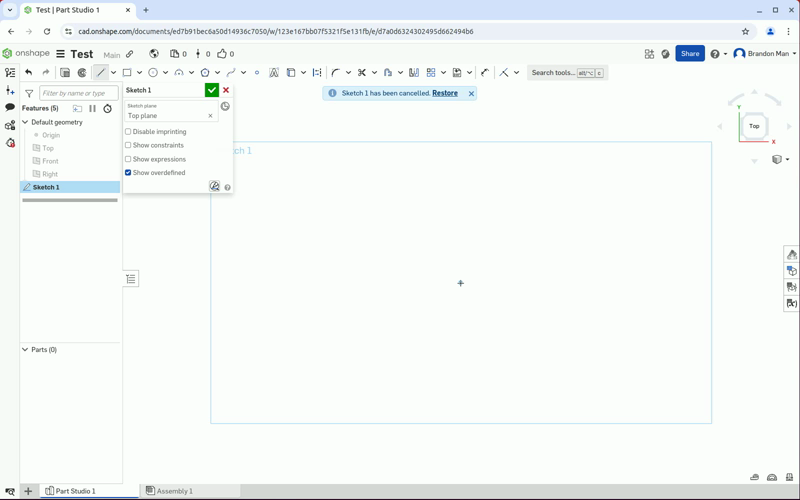
key_down(shift)
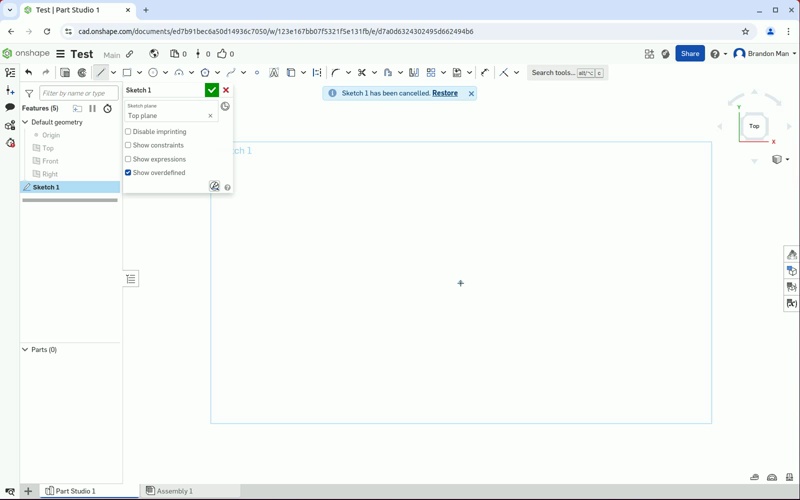
mouse_move(573, 282)
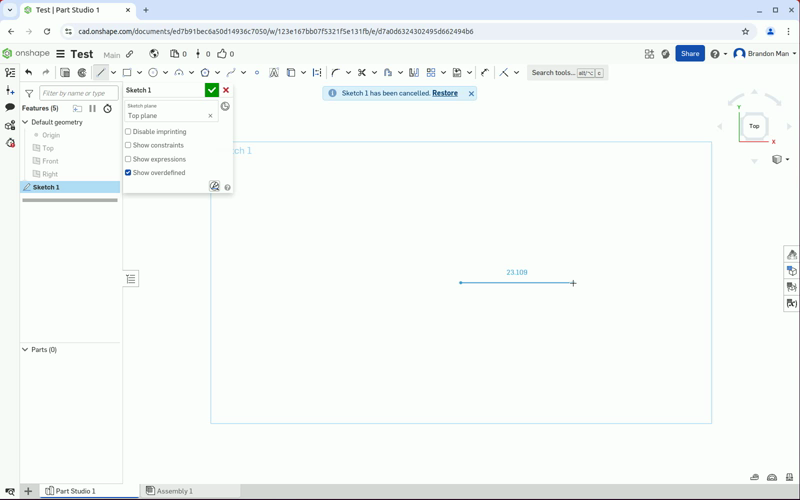
click(573, 282)
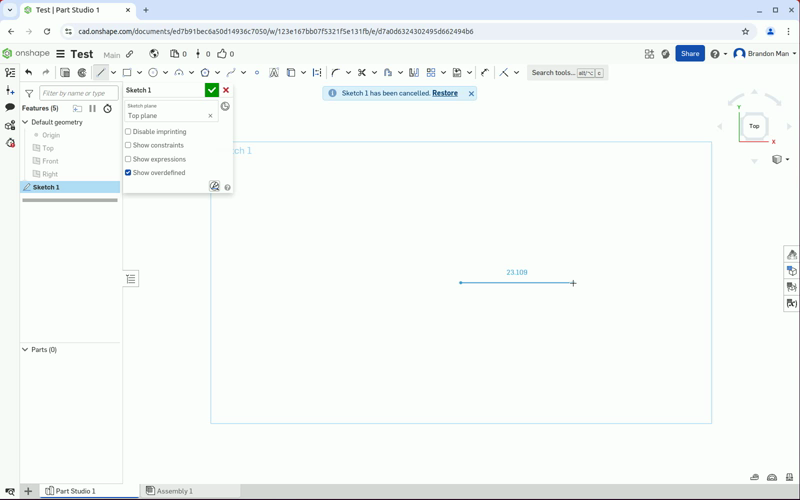
key_up(shift)
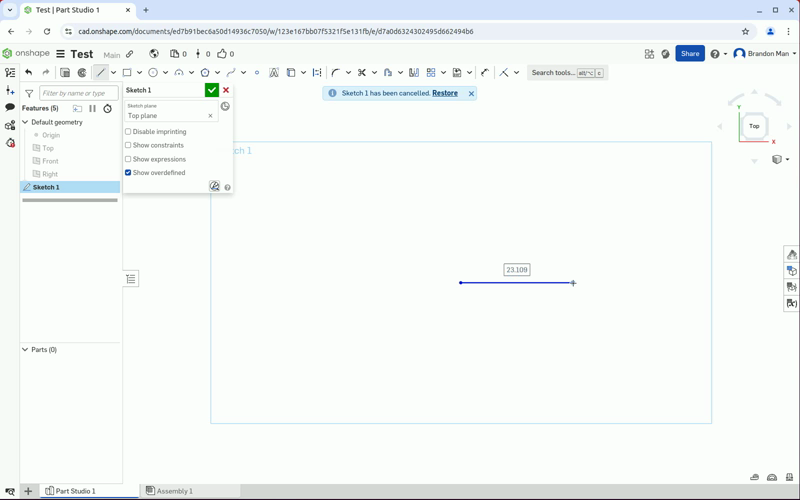
key_down(shift)
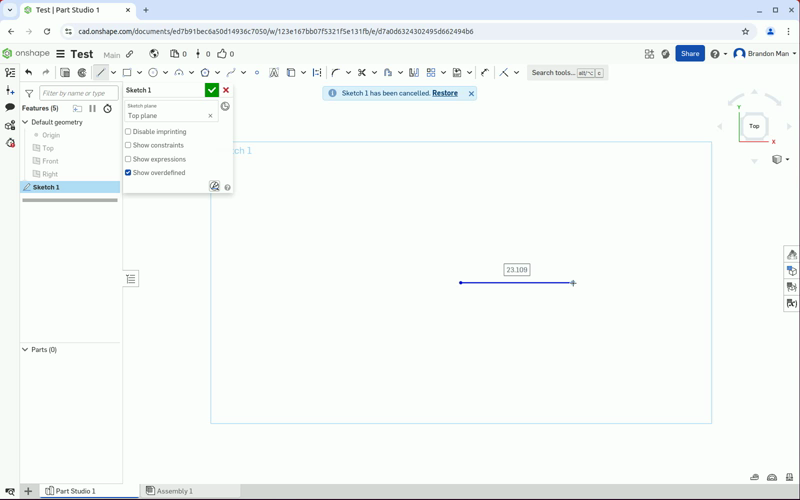
mouse_move(573, 184)
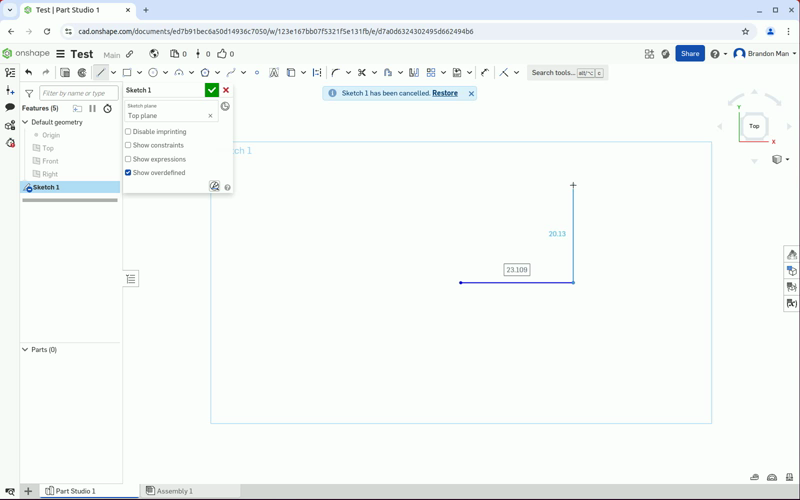
click(573, 184)
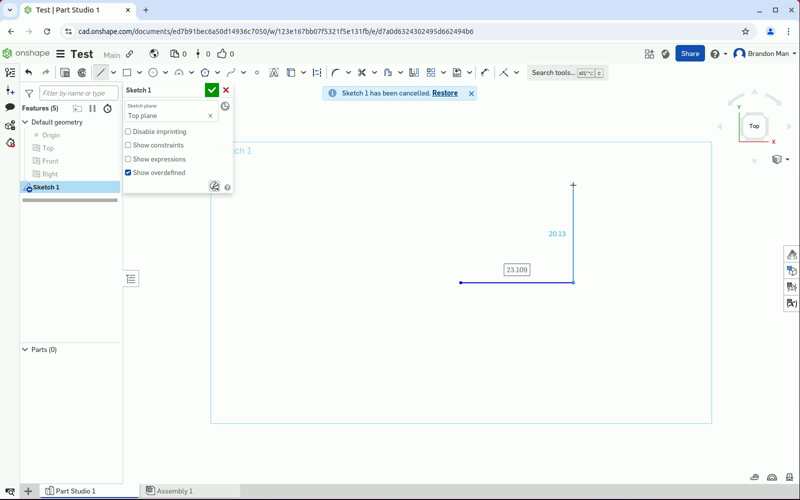
key_up(shift)
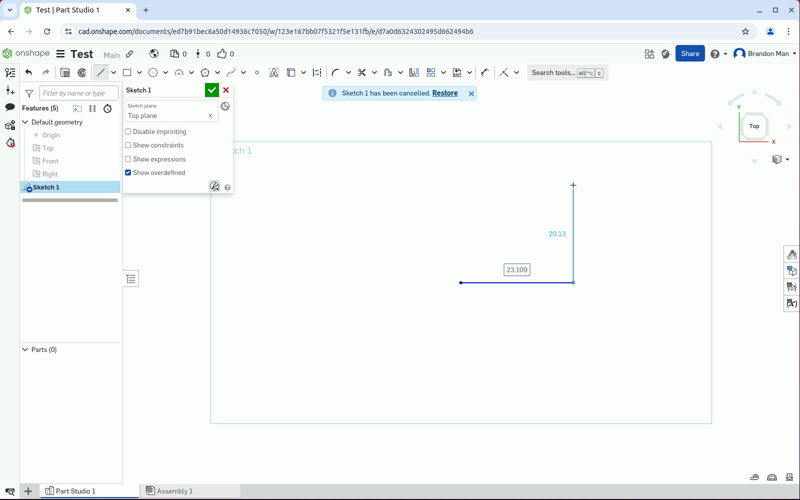
key_down(shift)
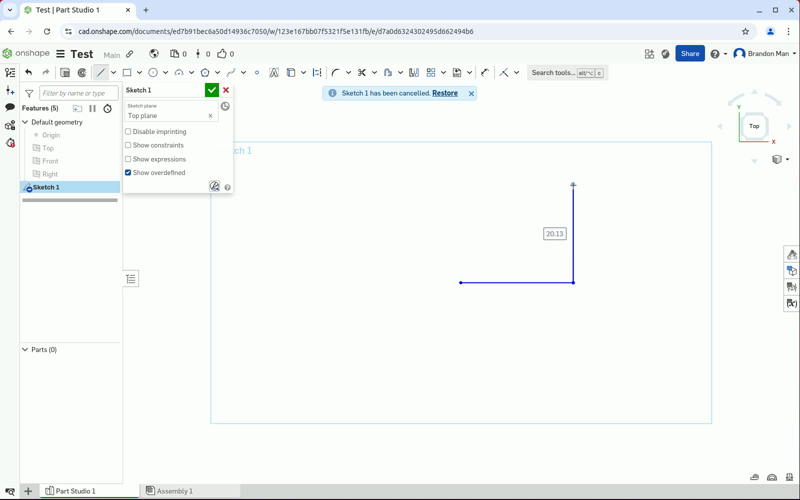
mouse_move(460, 184)
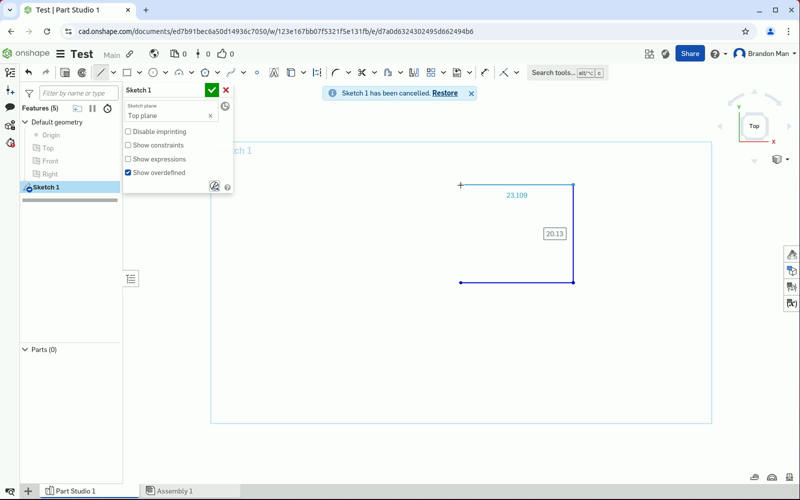
click(460, 184)
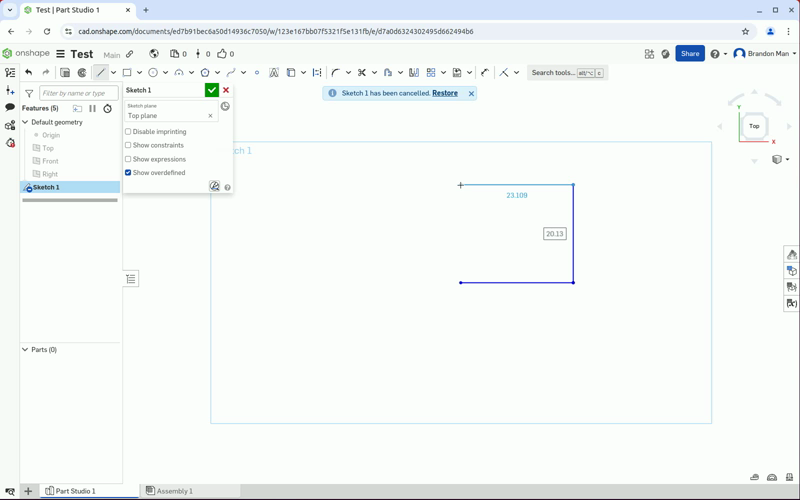
key_up(shift)
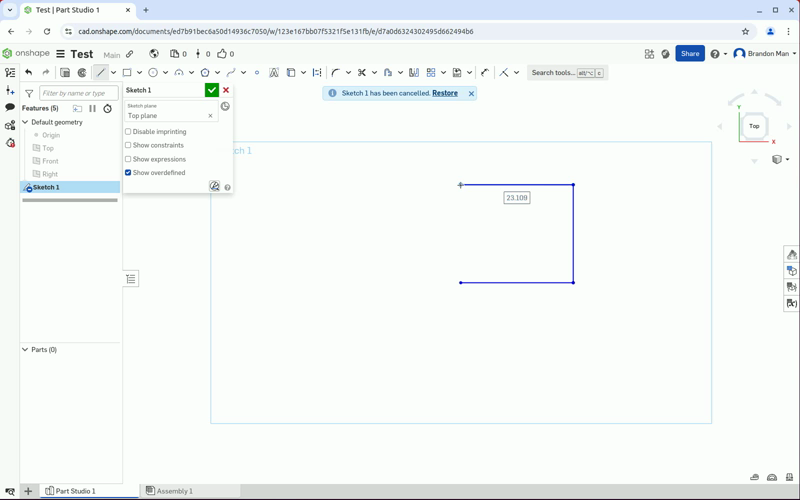
key_down(shift)
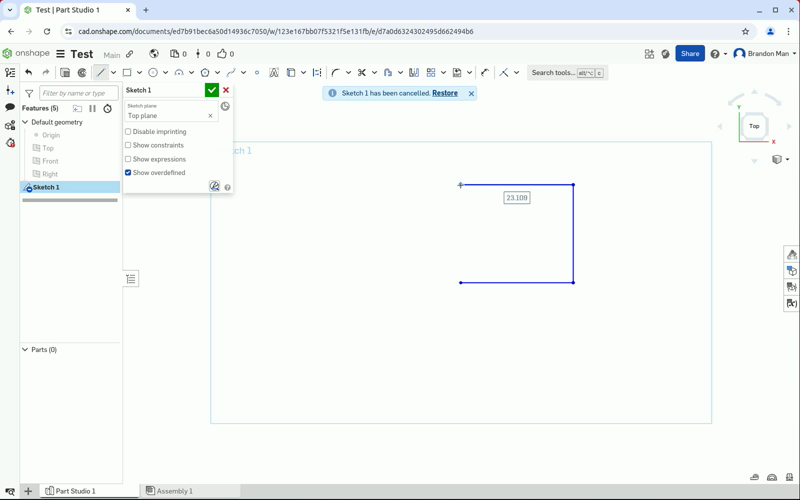
mouse_move(460, 282)
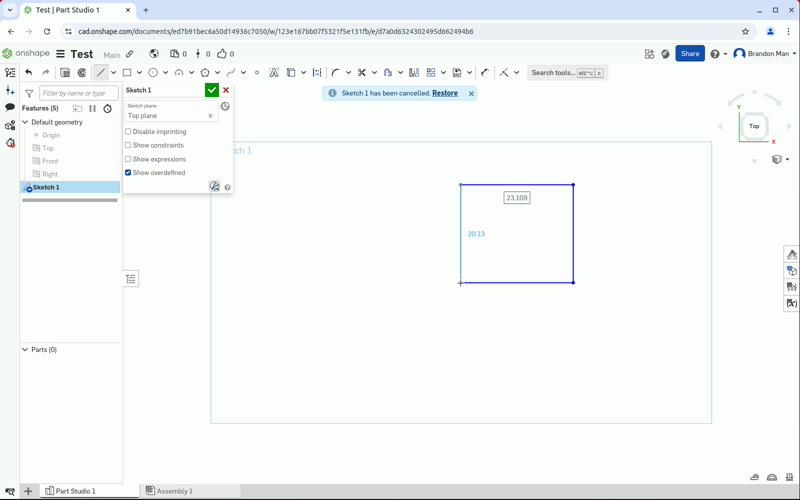
key_up(shift)
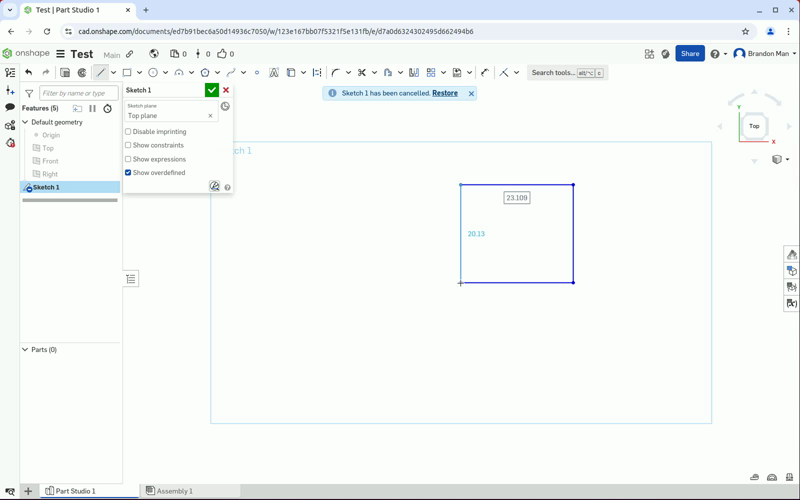
click(460, 282)
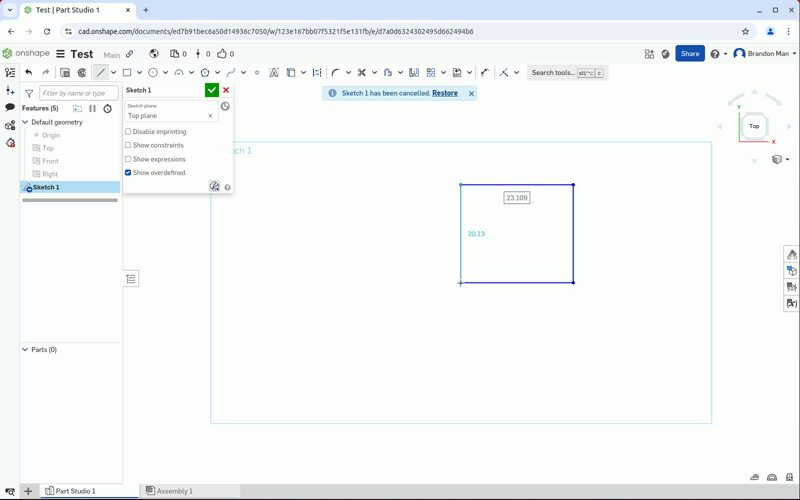
key(esc)
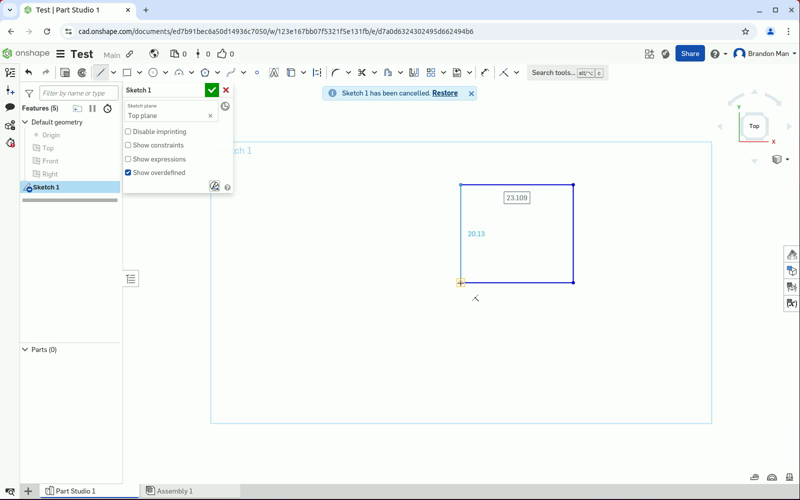
mouse_move(508, 261)
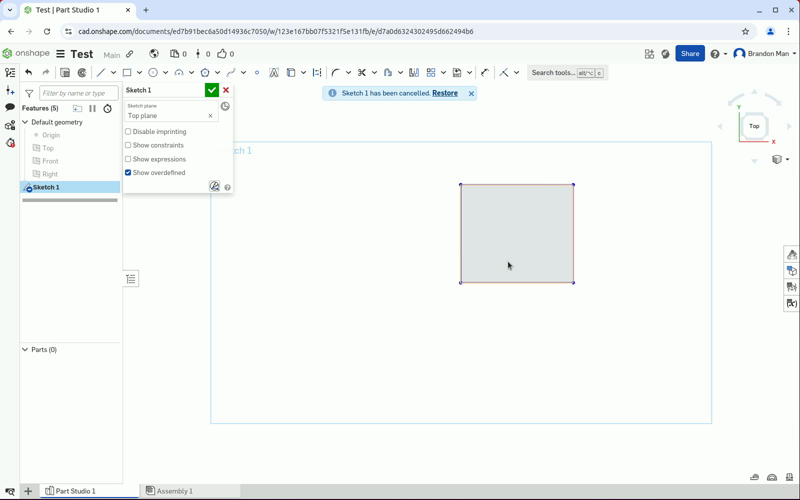
click(508, 261)
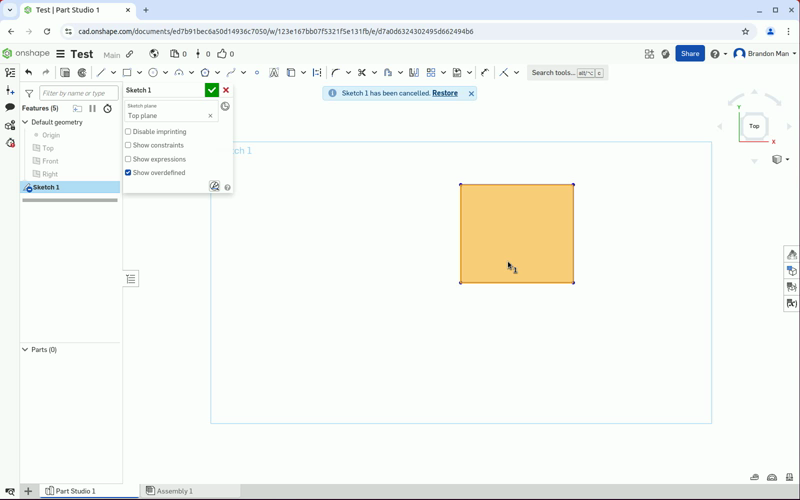
mouse_move(73, 352)
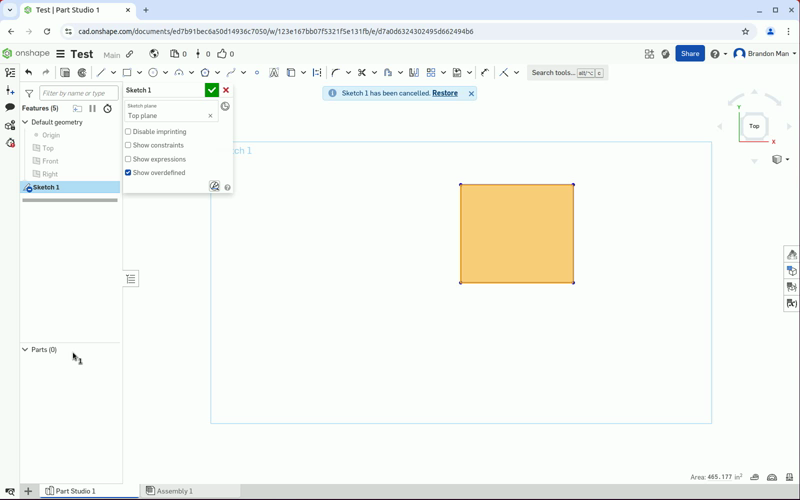
key(shift+y)
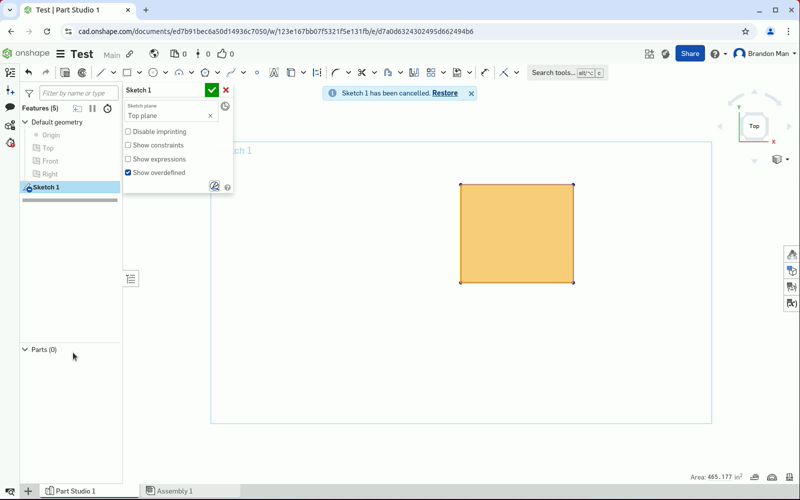
key(shift+e)
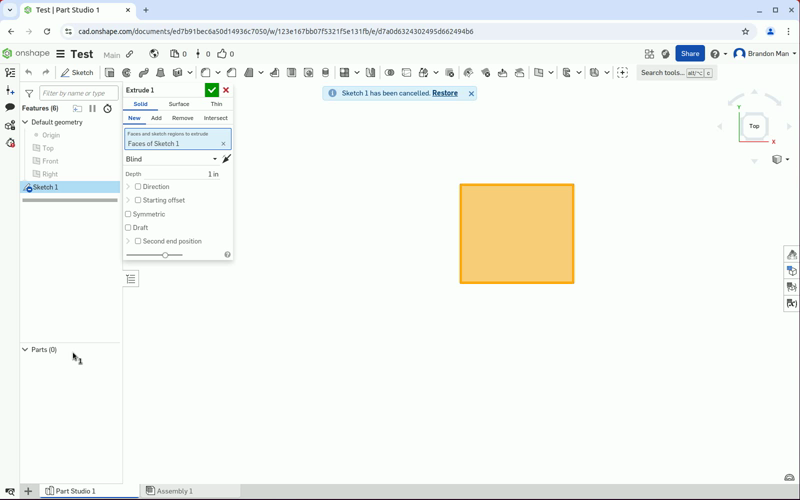
mouse_move(143, 106)
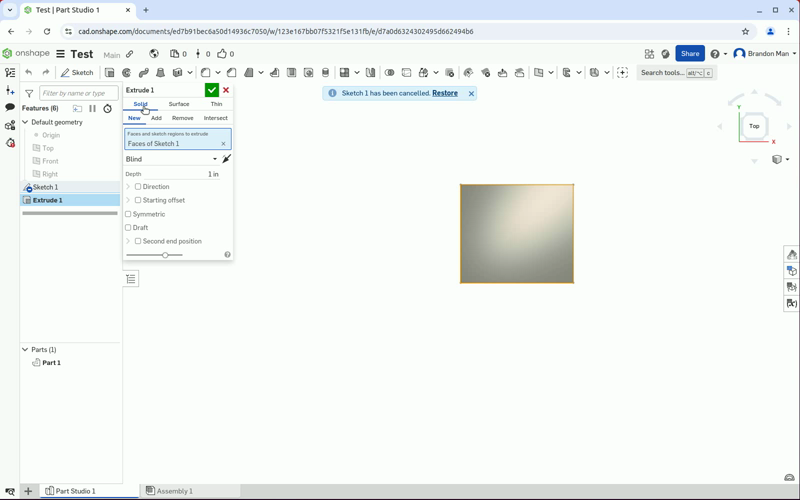
click(143, 106)
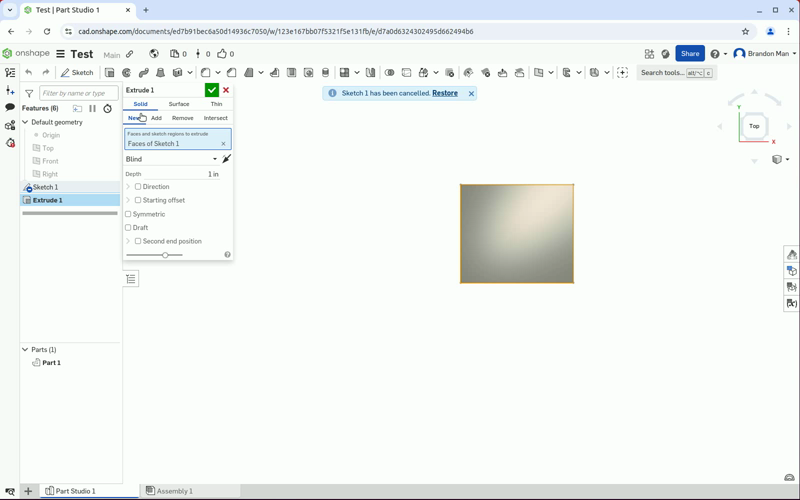
mouse_move(137, 120)
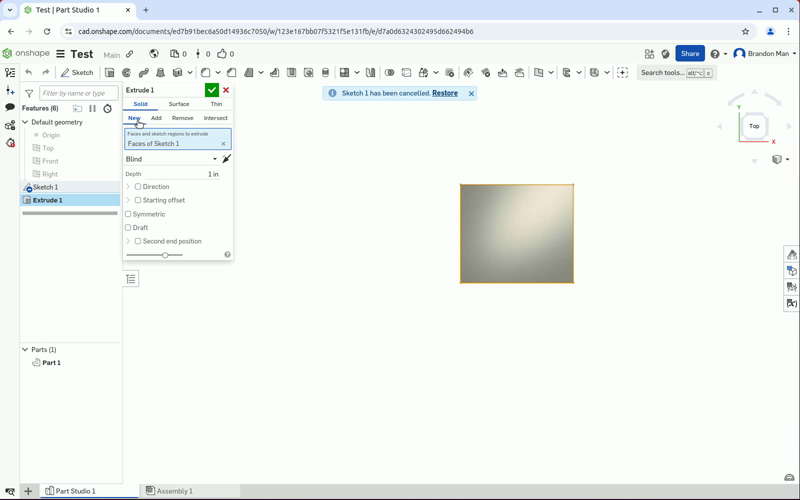
click(137, 120)
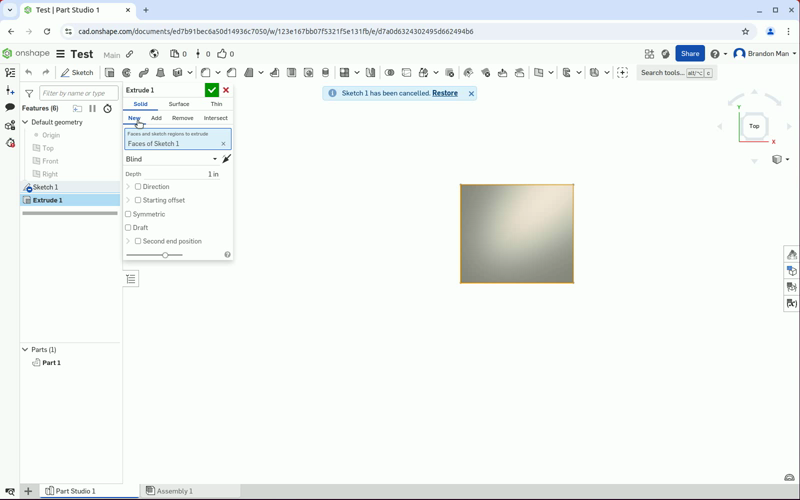
key(tab, 4)
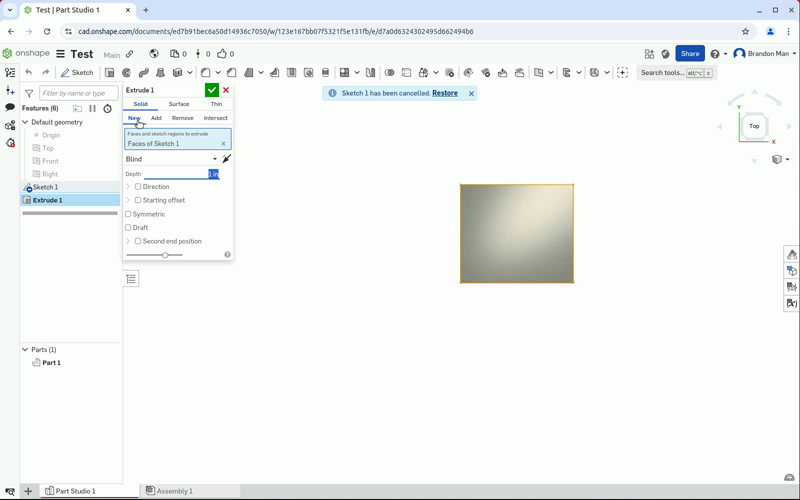
text(15.165)
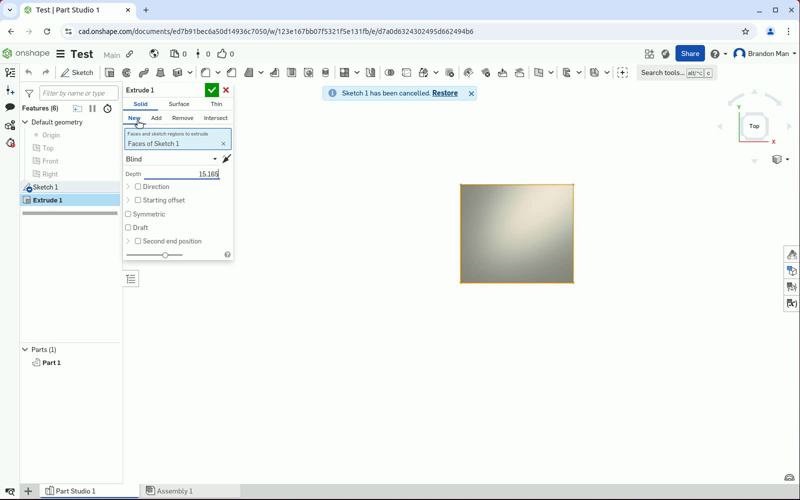
key(enter)
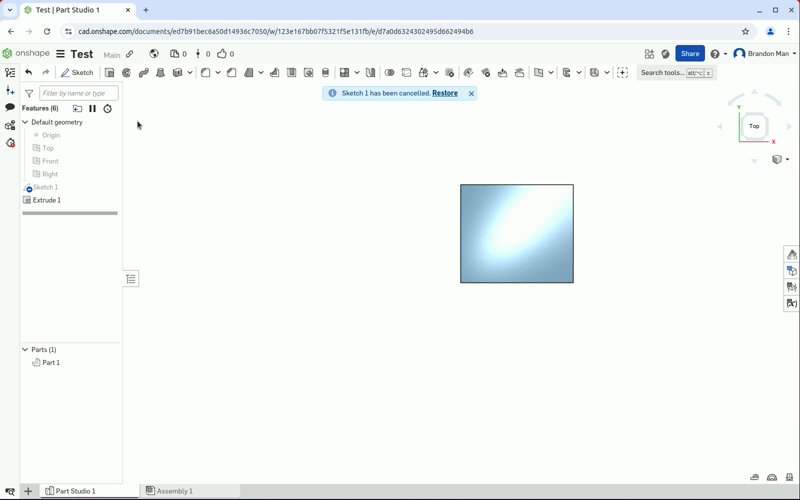
key(shift+h)
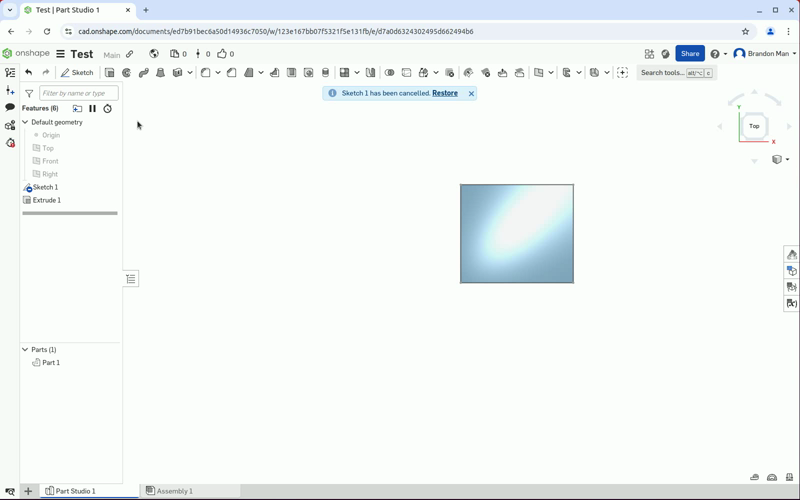
key(shift+h)
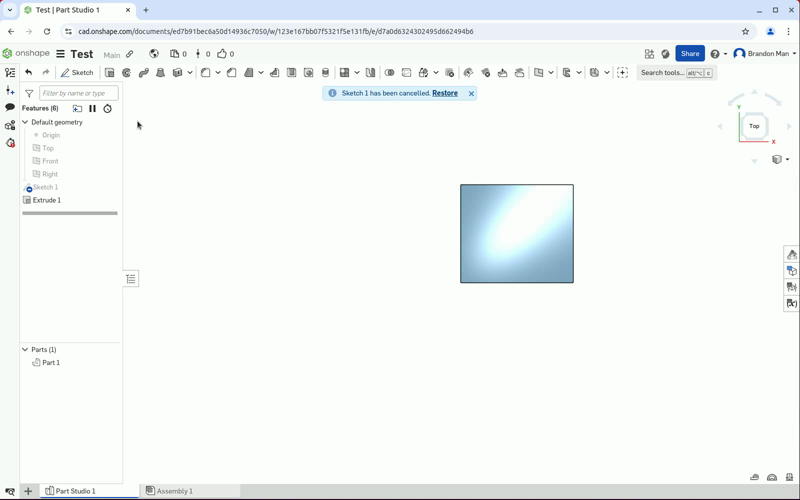
mouse_move(73, 189)
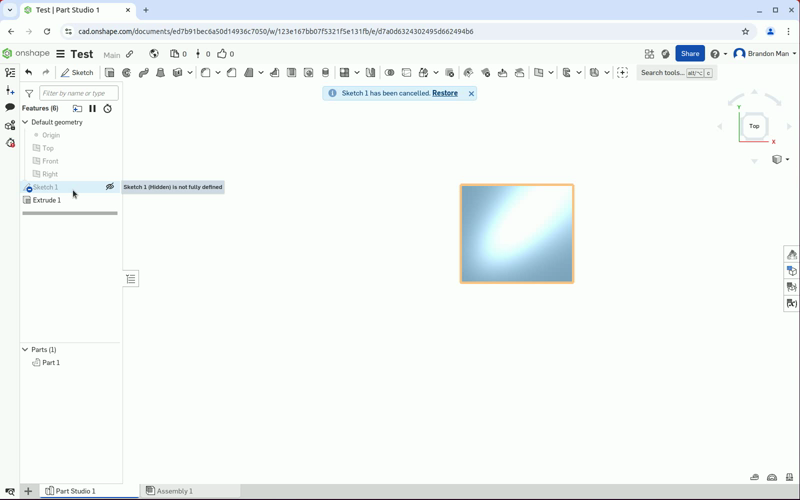
click(73, 189)
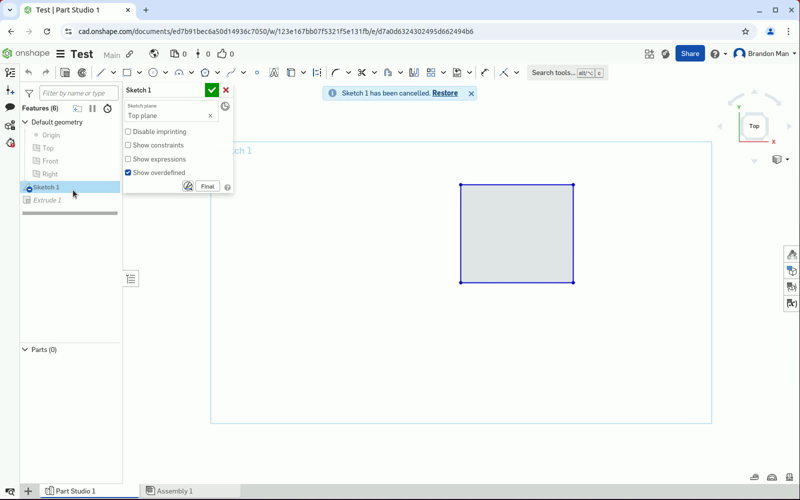
mouse_move(229, 92)
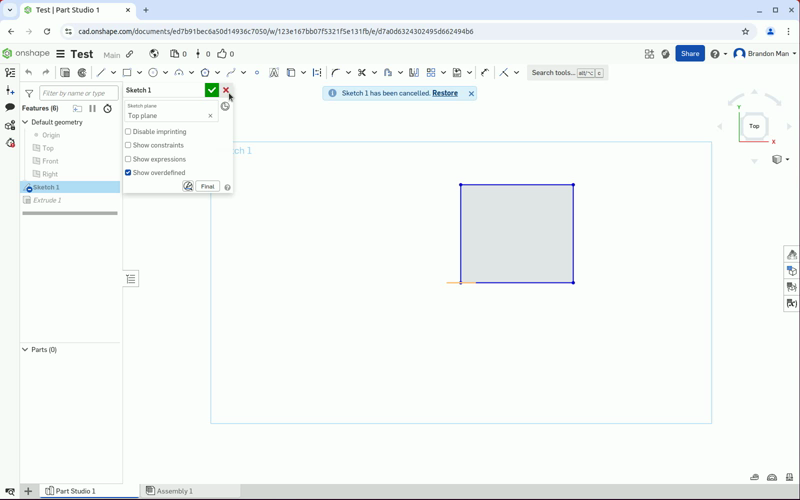
click(229, 92)
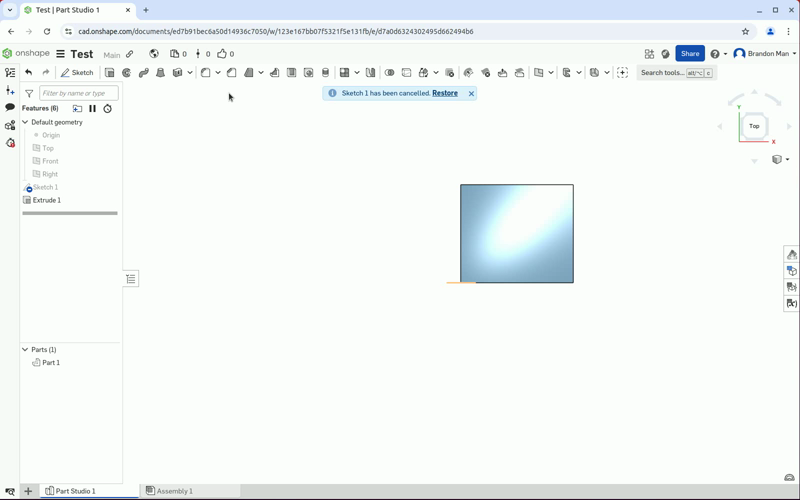
mouse_move(73, 352)
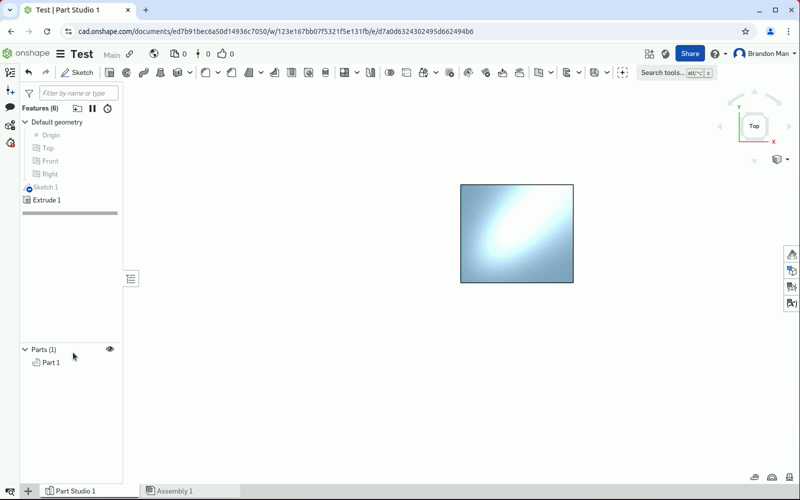
key(y)
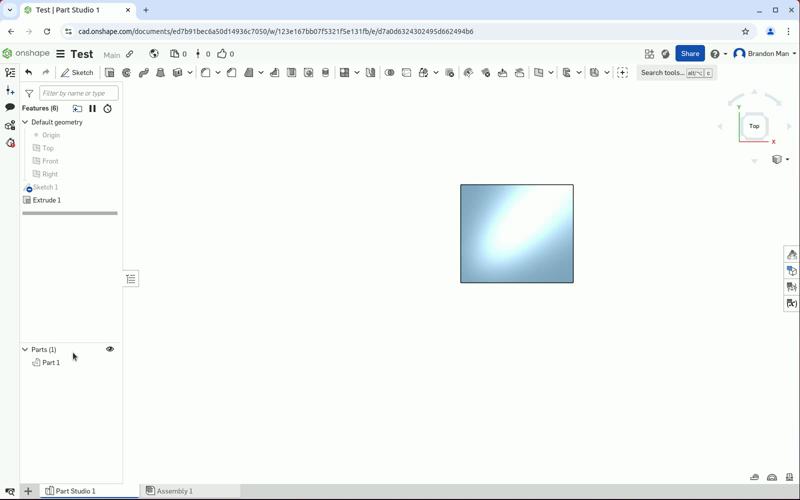
key(shift+p)
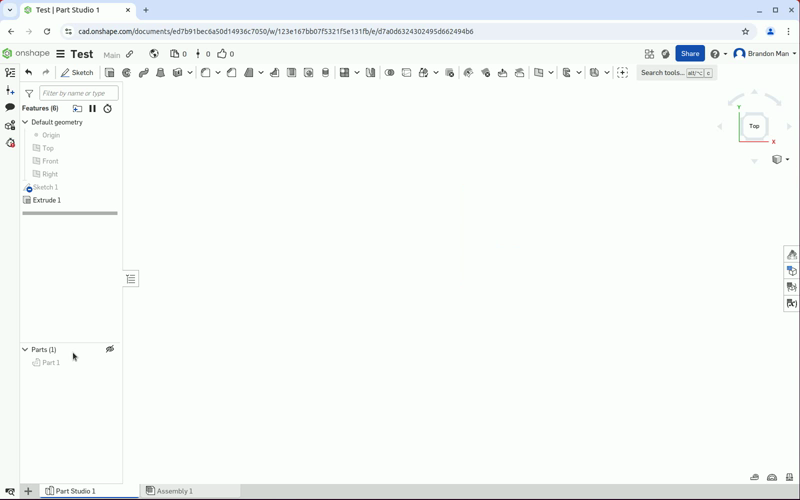
key(space)
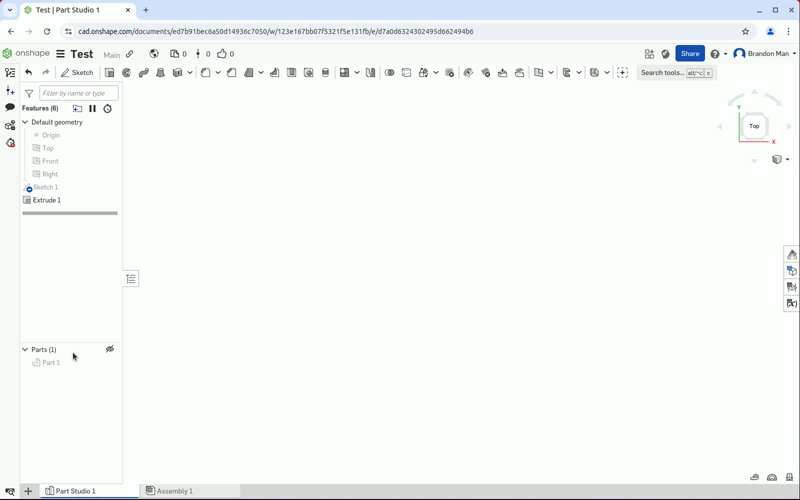
key_down(shift)
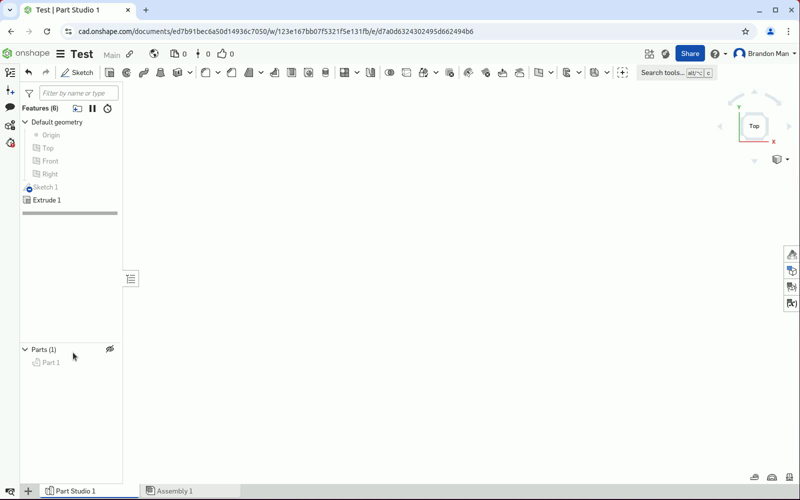
key(up)
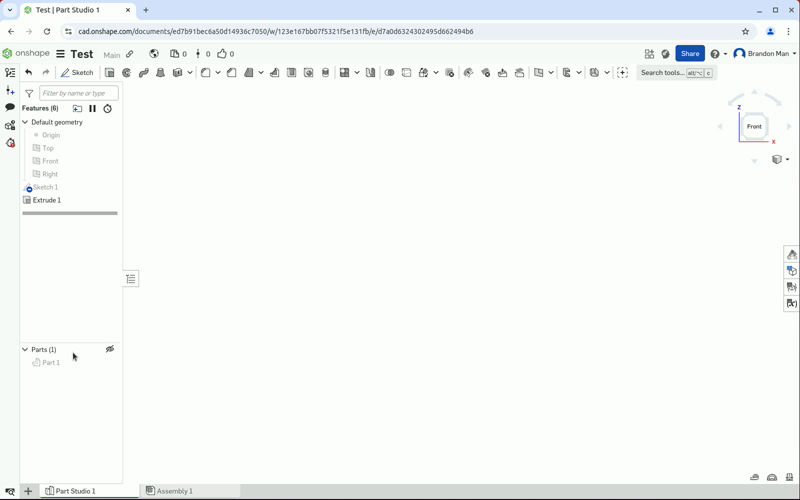
key_up(shift)
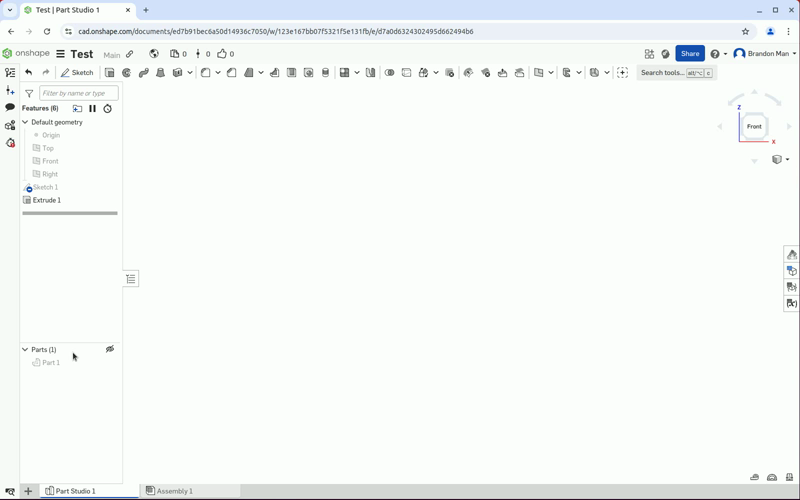
mouse_move(73, 352)
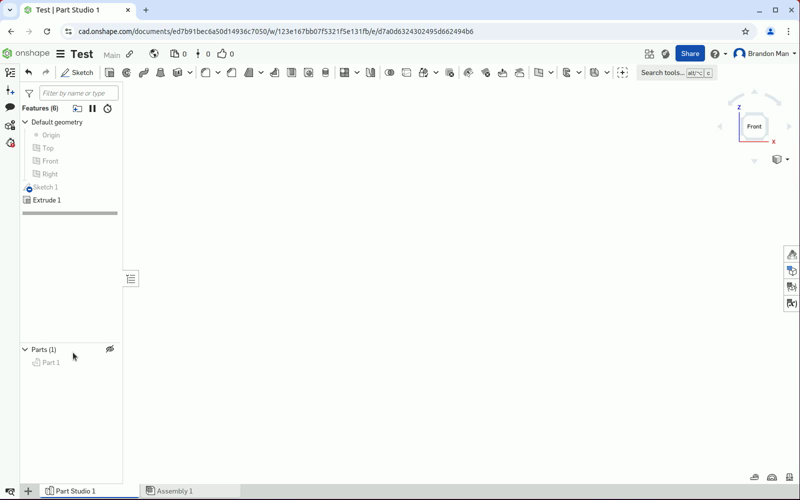
key(shift+y)
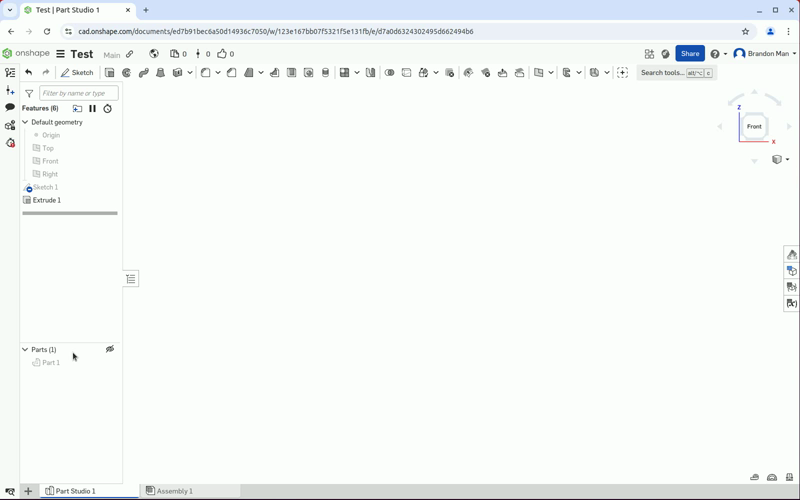
key(shift+s)
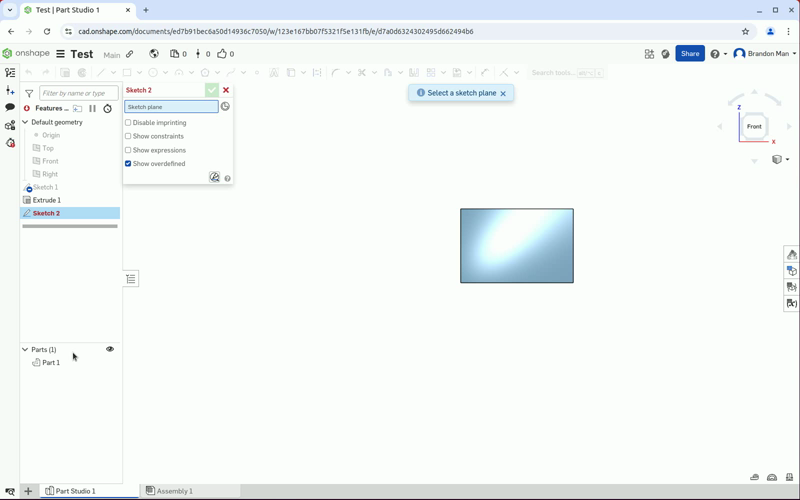
mouse_move(73, 163)
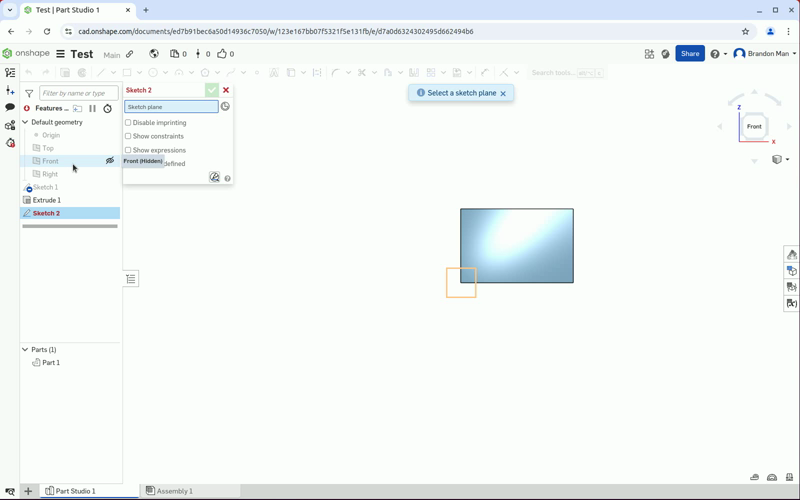
click(73, 163)
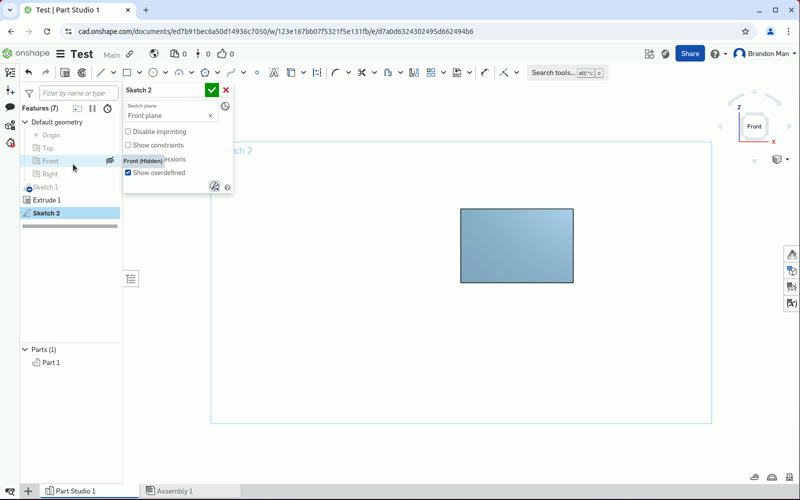
mouse_move(73, 352)
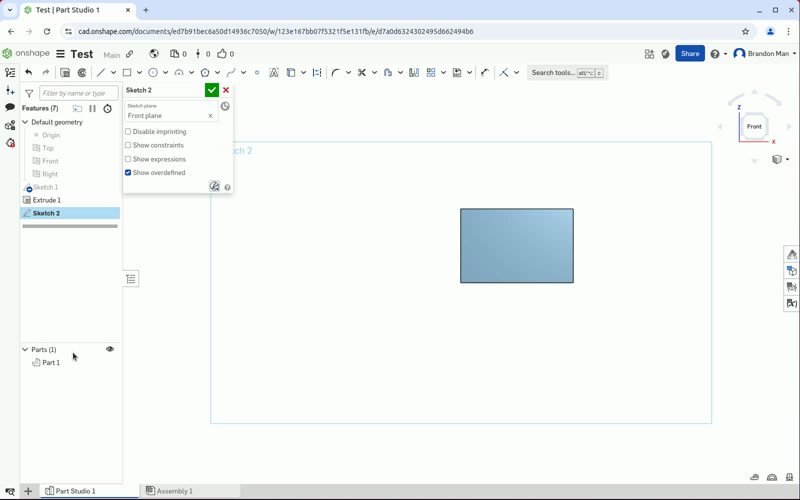
key(y)
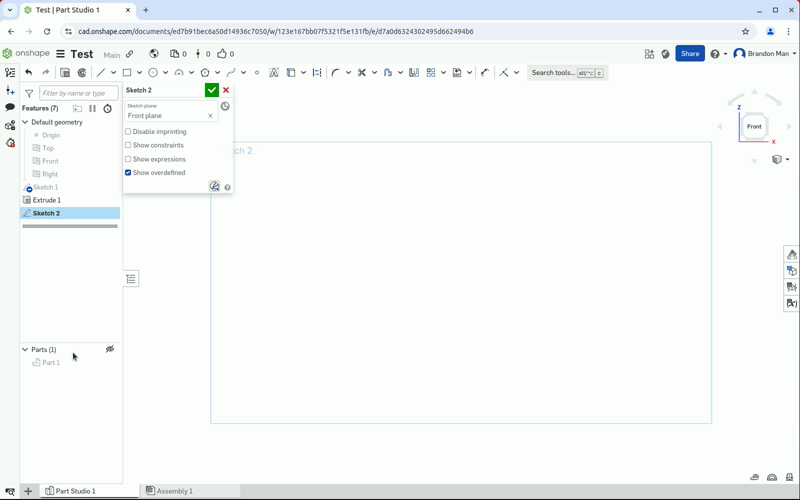
key(l)
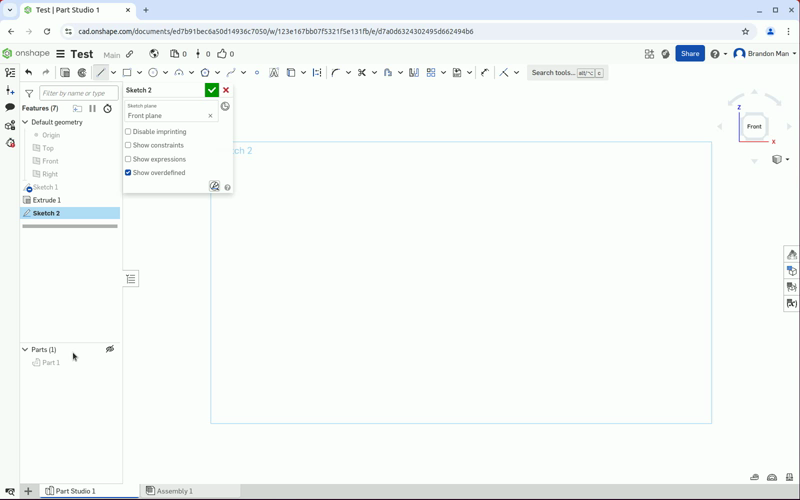
key_down(shift)
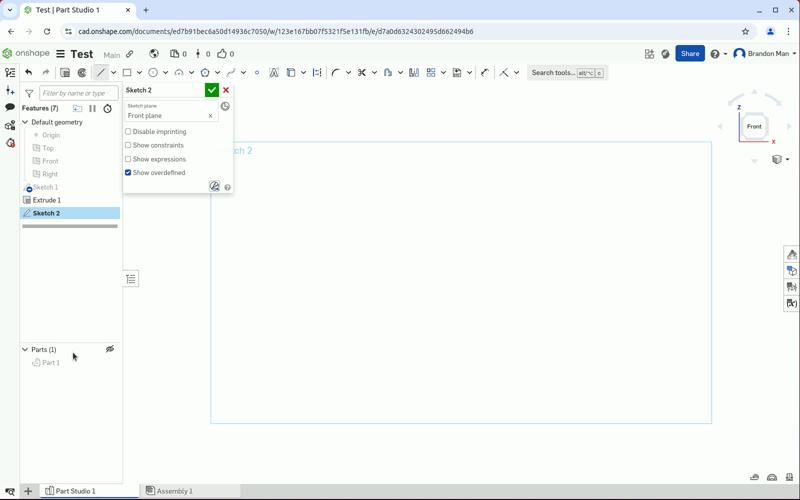
mouse_move(461, 281)
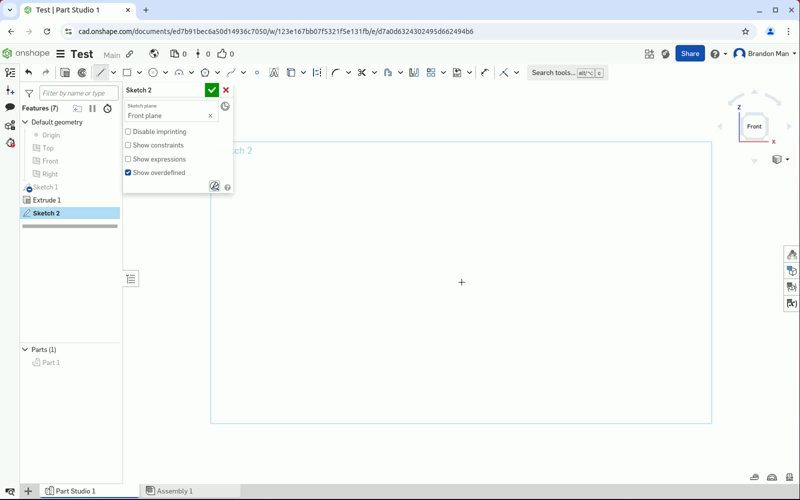
click(461, 281)
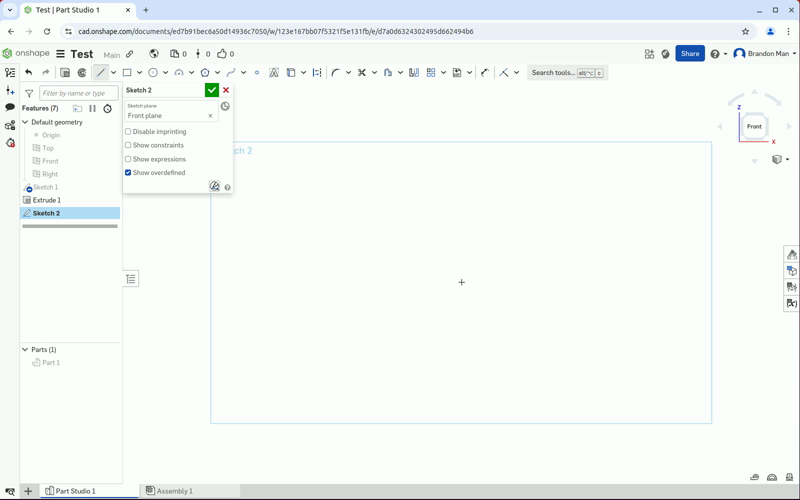
key_up(shift)
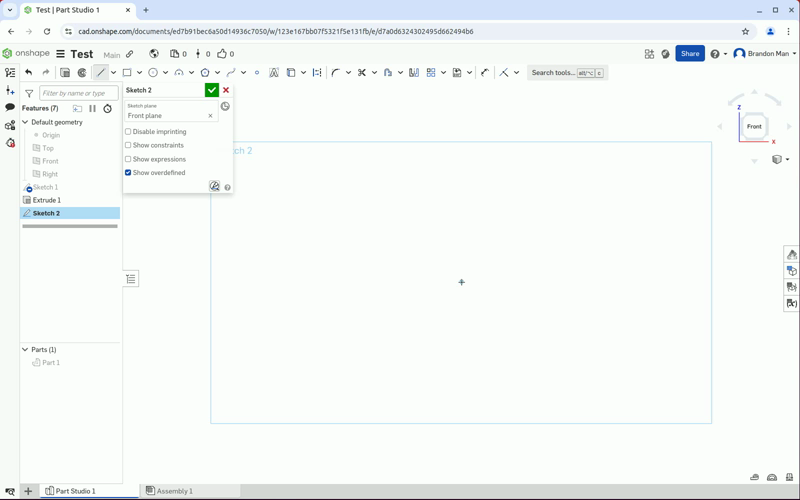
key_down(shift)
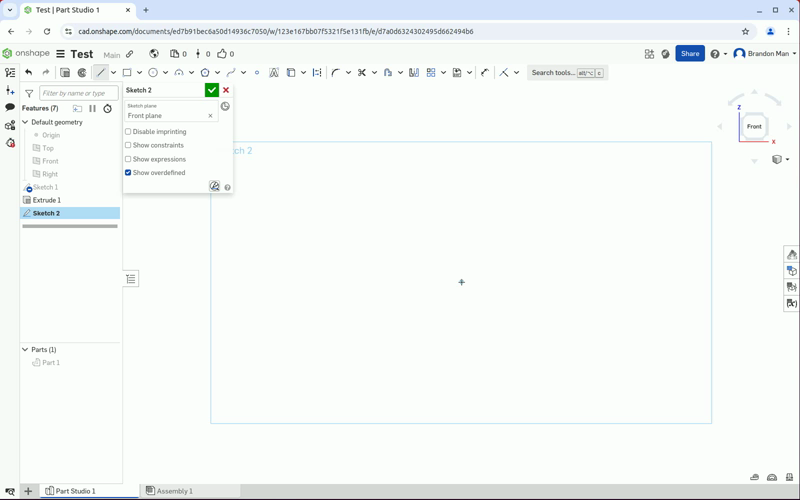
mouse_move(570, 281)
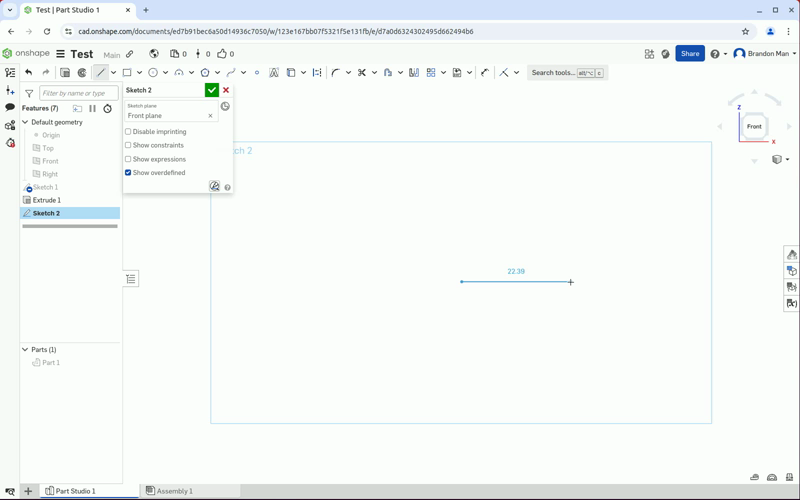
click(570, 281)
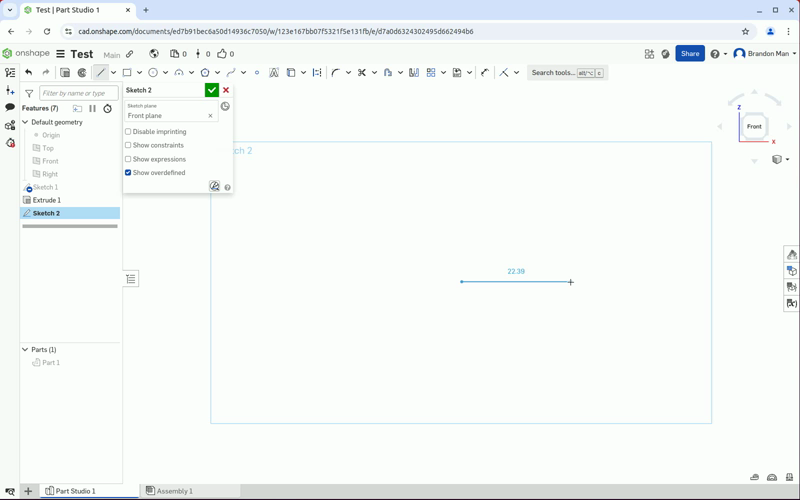
key_up(shift)
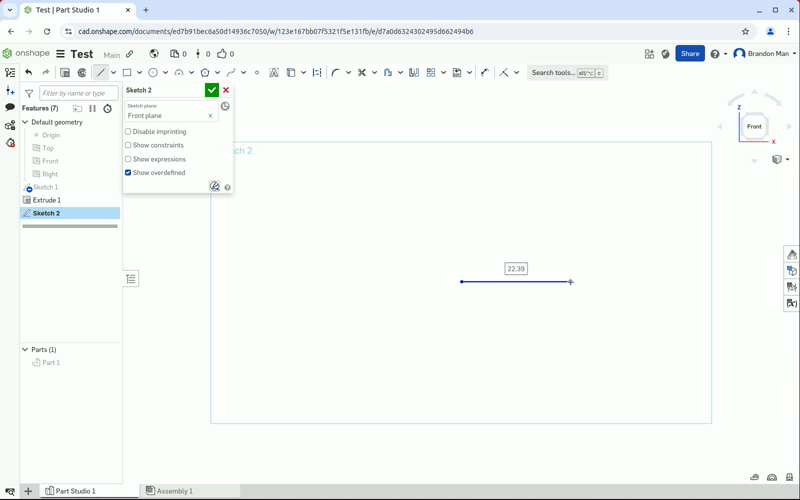
key_down(shift)
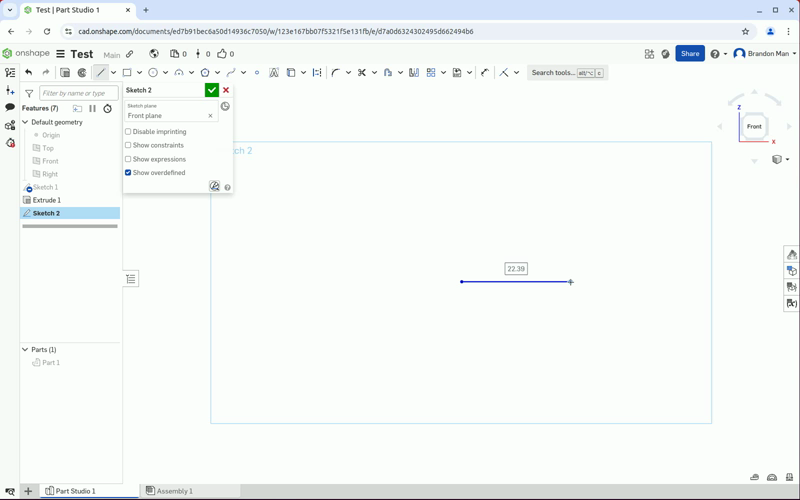
mouse_move(570, 211)
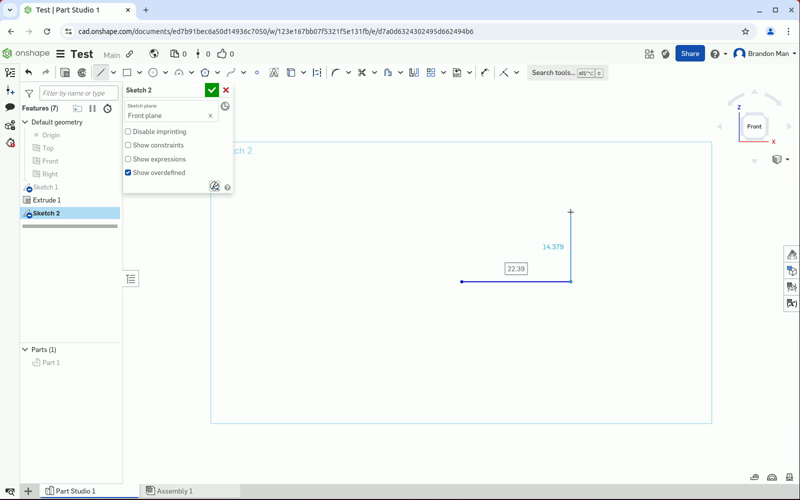
click(570, 211)
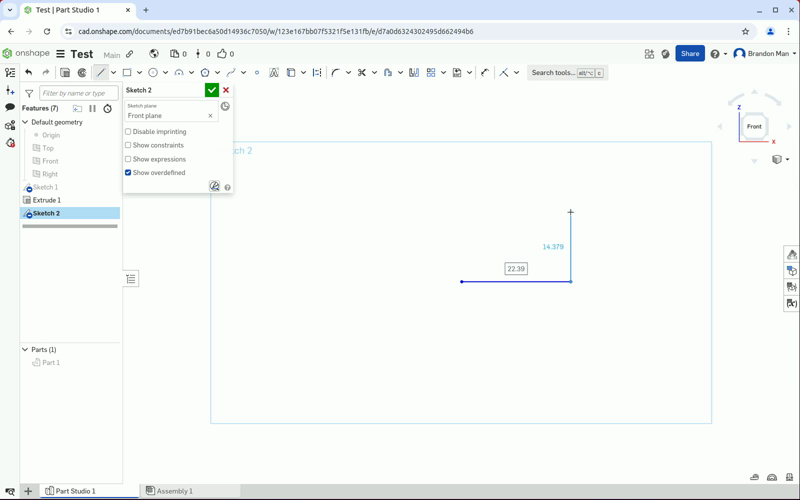
key_up(shift)
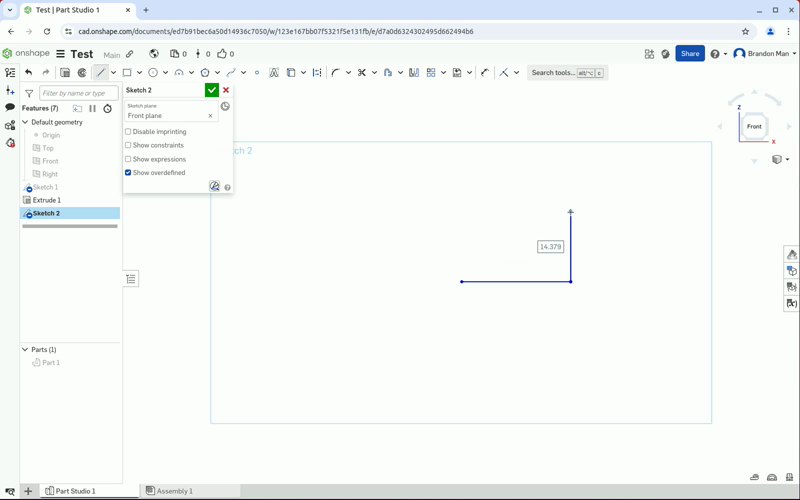
key_down(shift)
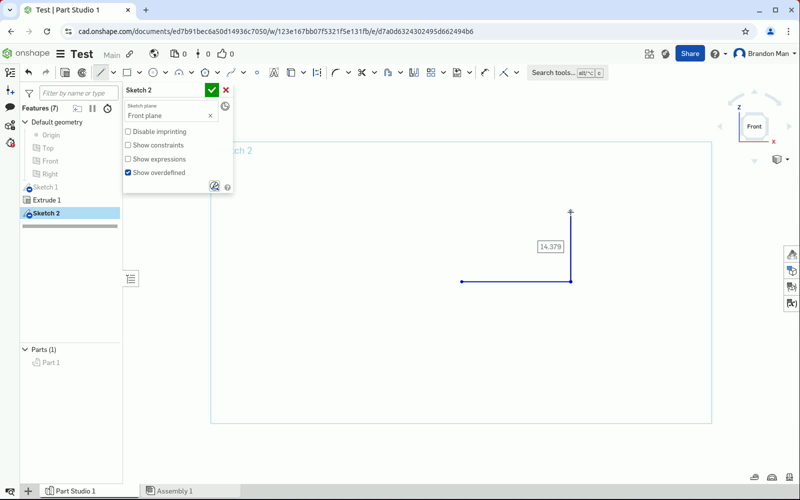
mouse_move(461, 211)
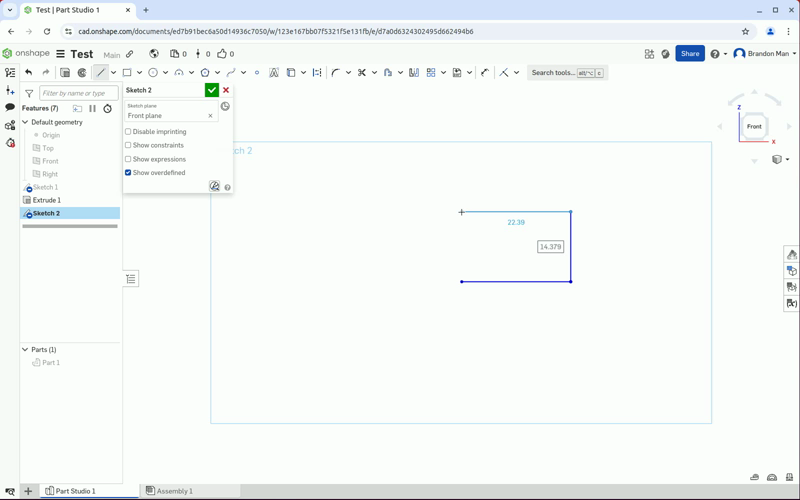
click(461, 211)
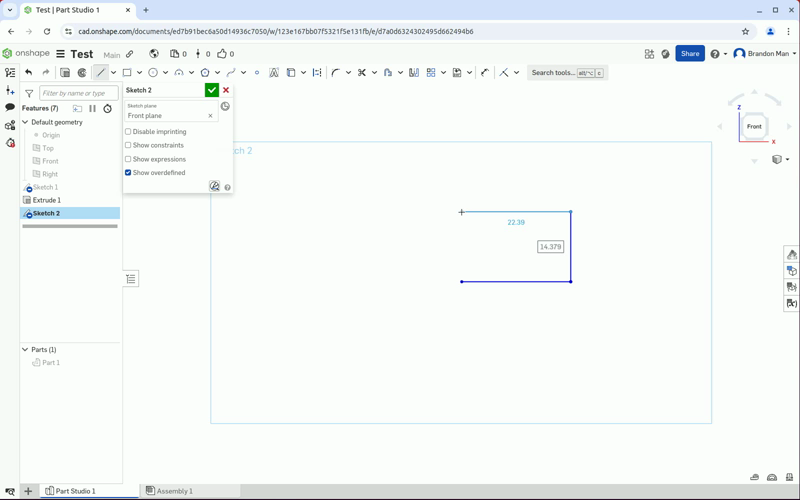
key_up(shift)
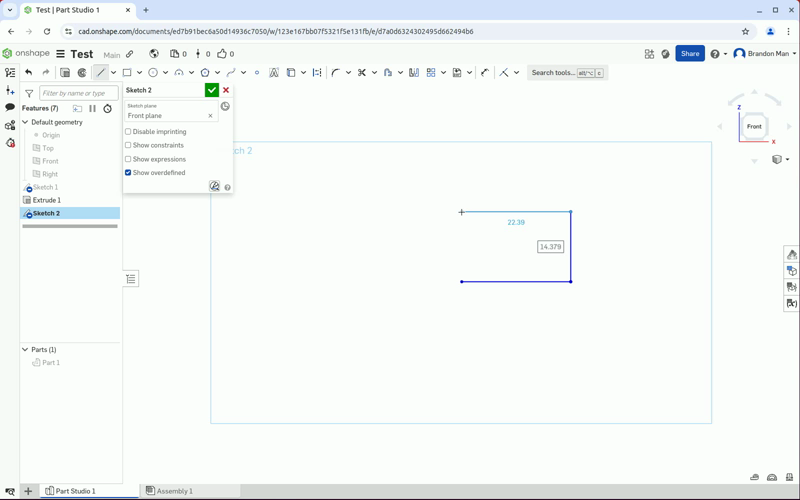
key_down(shift)
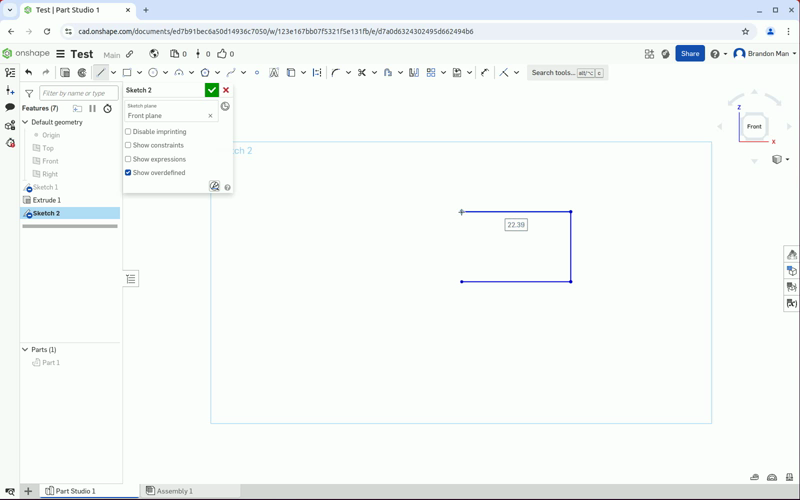
mouse_move(461, 281)
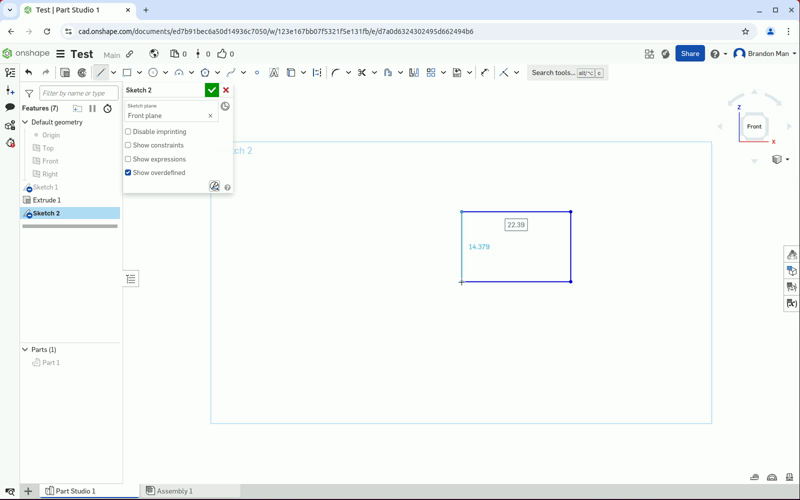
key_up(shift)
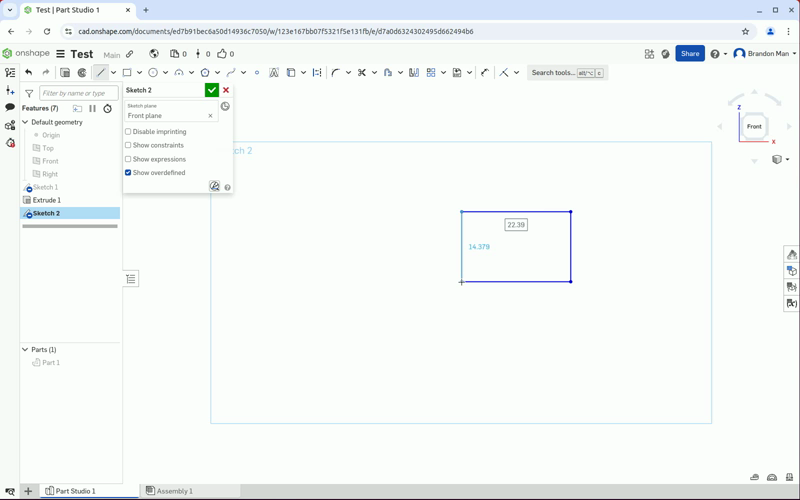
click(461, 281)
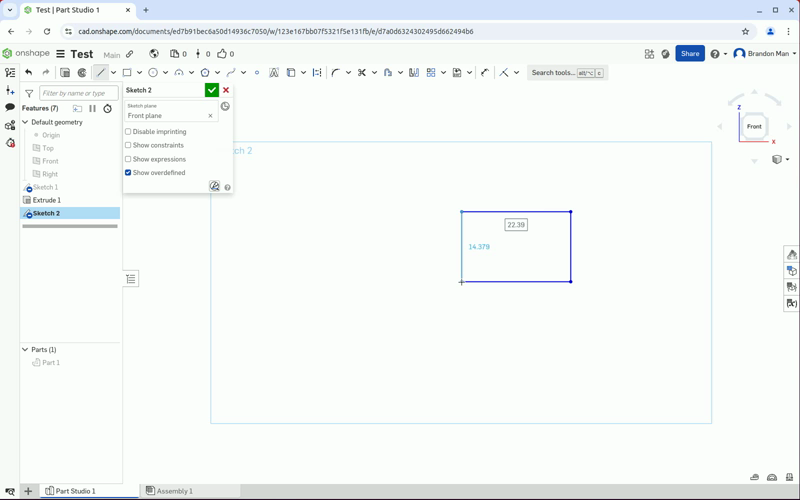
key(esc)
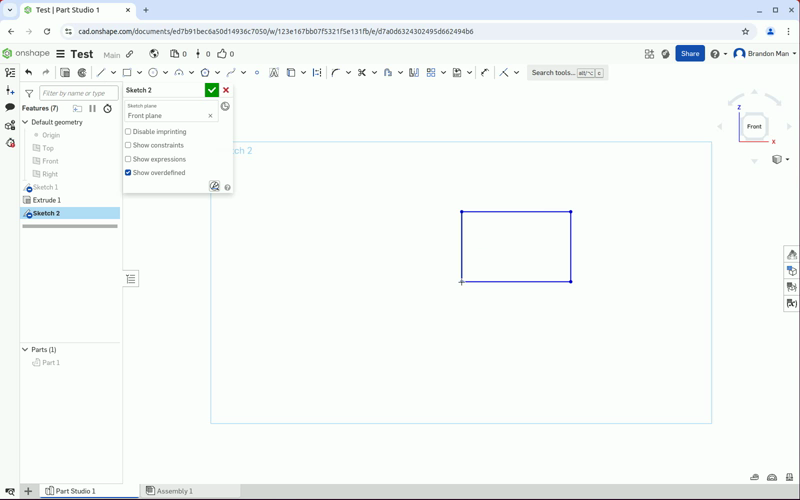
mouse_move(497, 244)
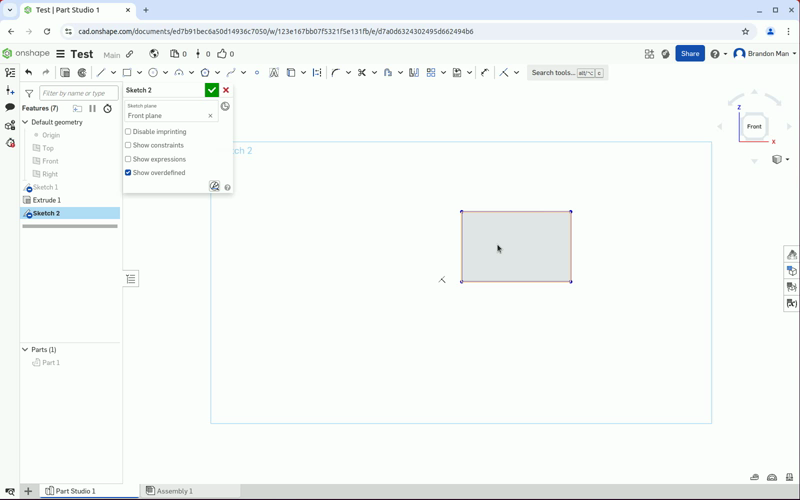
click(497, 244)
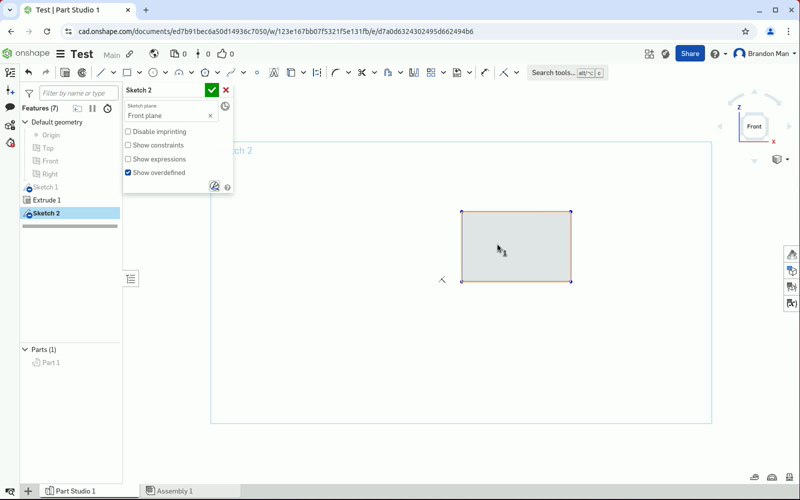
mouse_move(73, 352)
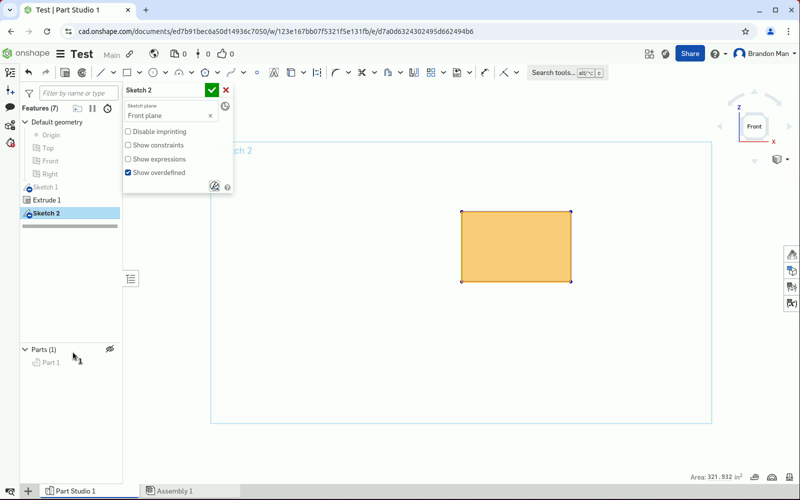
key(shift+y)
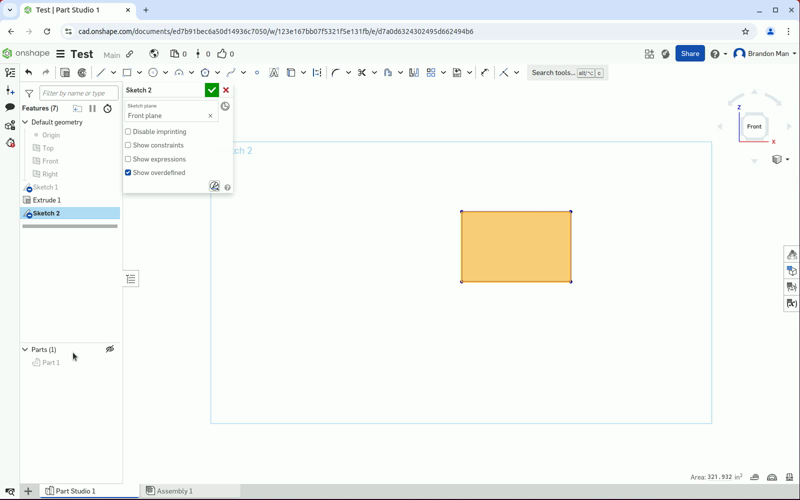
key(shift+e)
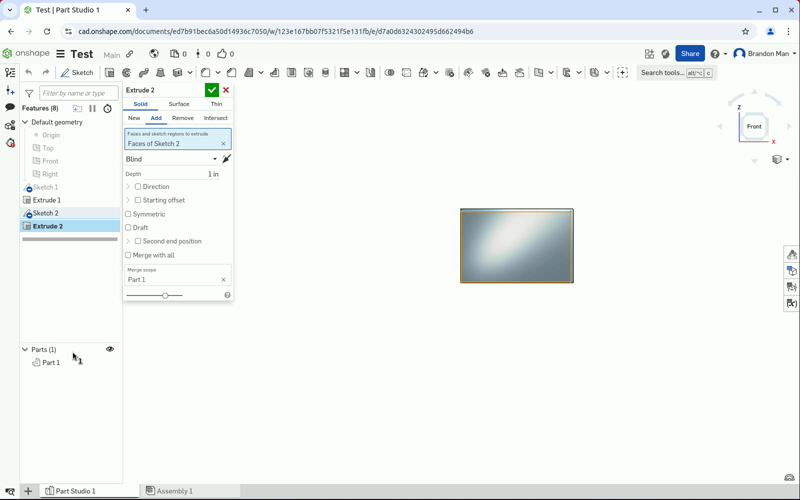
mouse_move(143, 106)
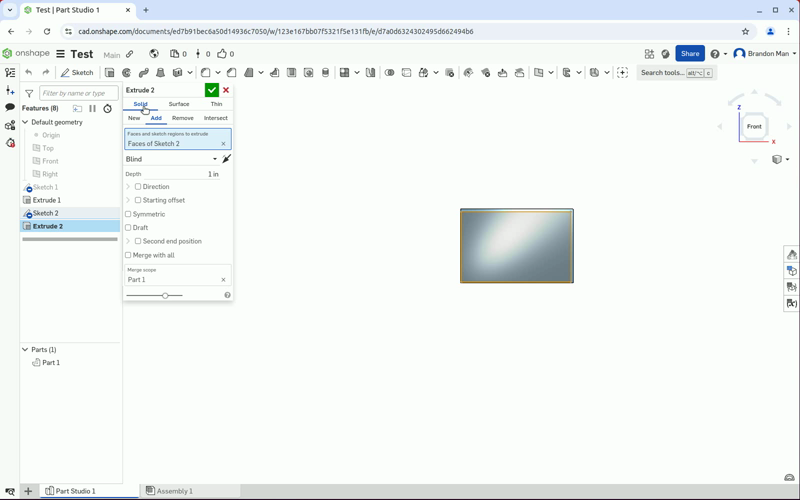
click(143, 106)
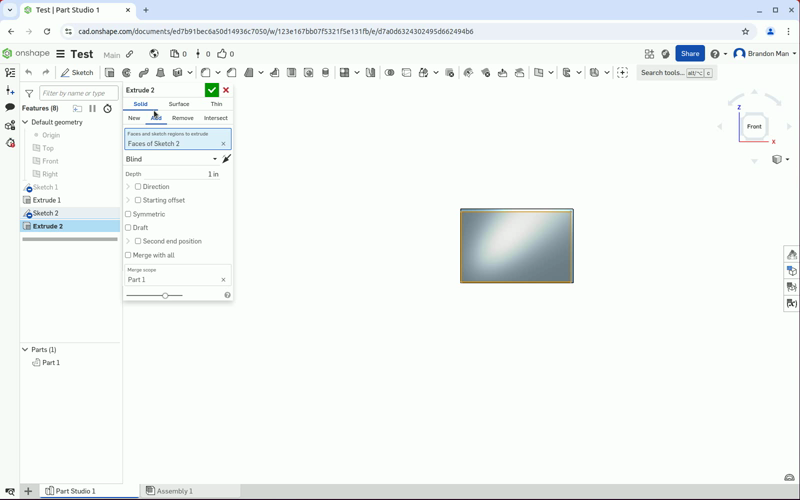
mouse_move(186, 120)
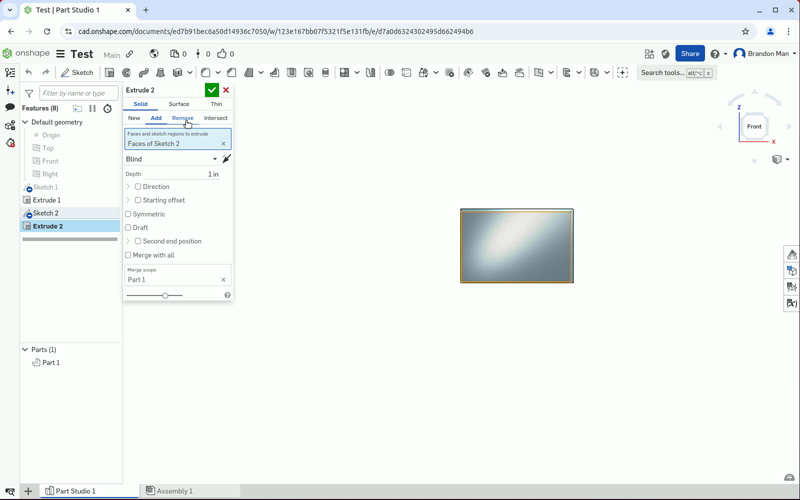
click(186, 120)
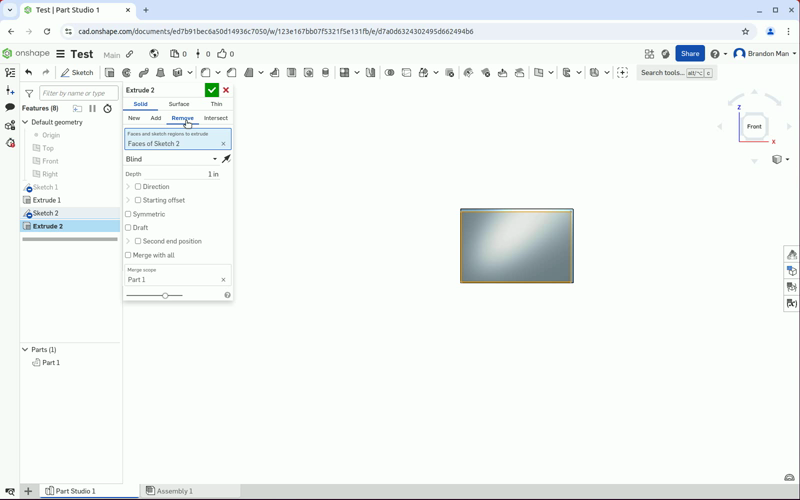
key(tab, 4)
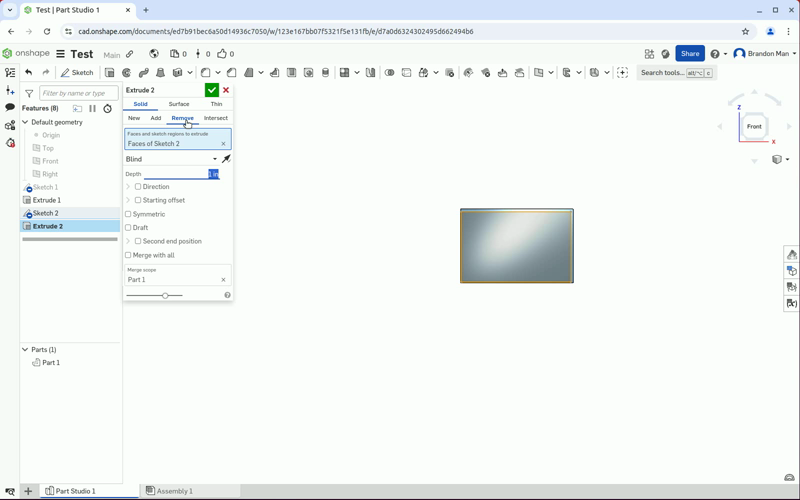
text(0.481)
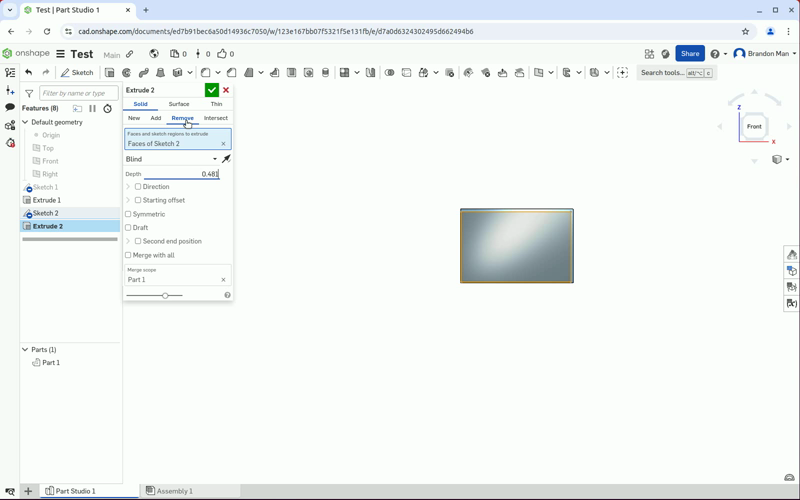
key(tab, 6)
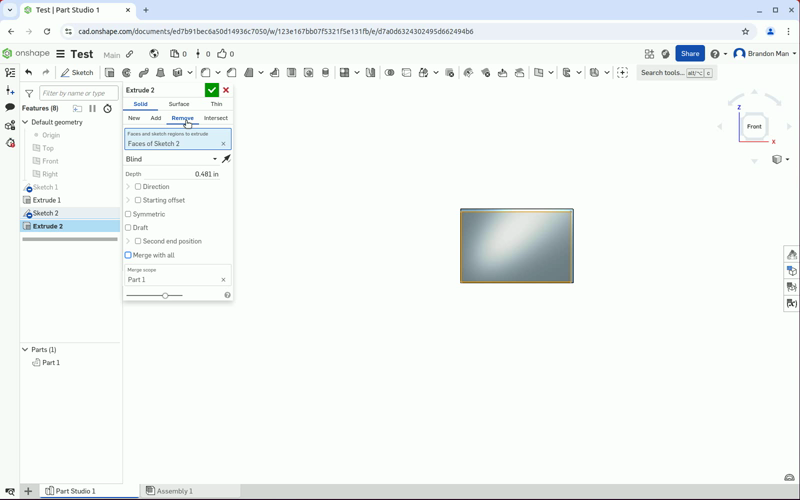
key(space)
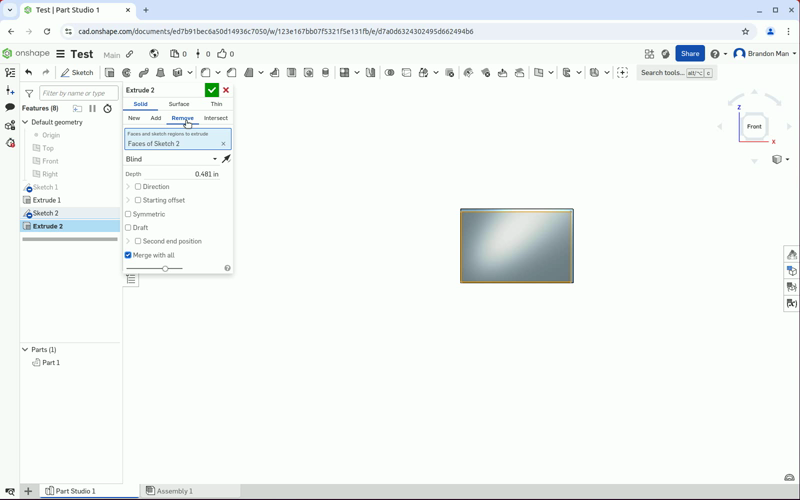
key(enter)
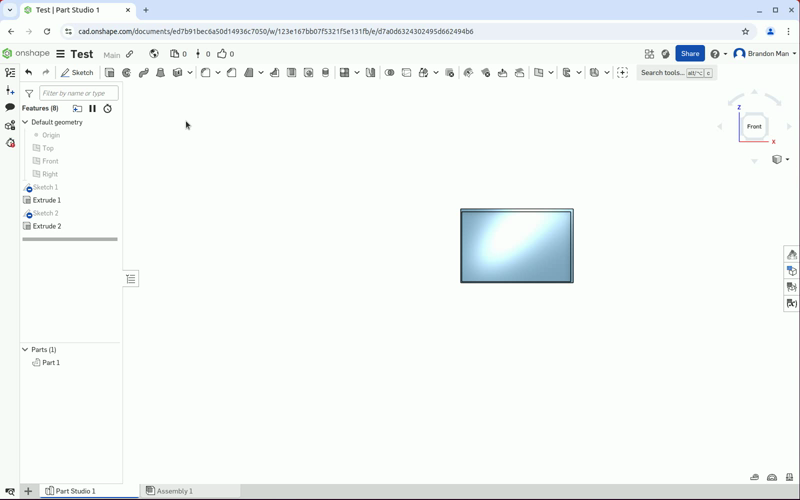
key(shift+h)
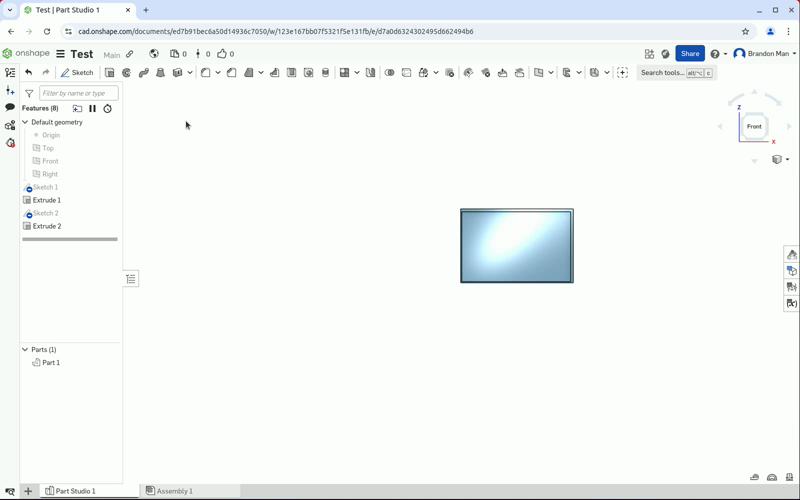
key(shift+h)
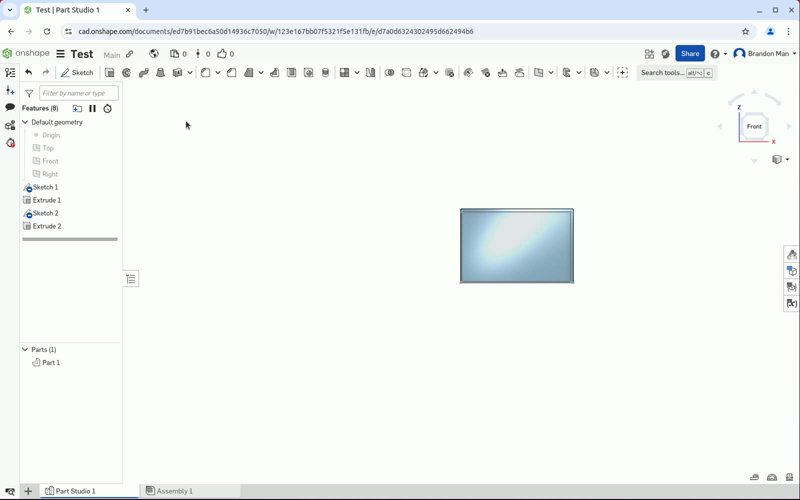
key(shift+7)
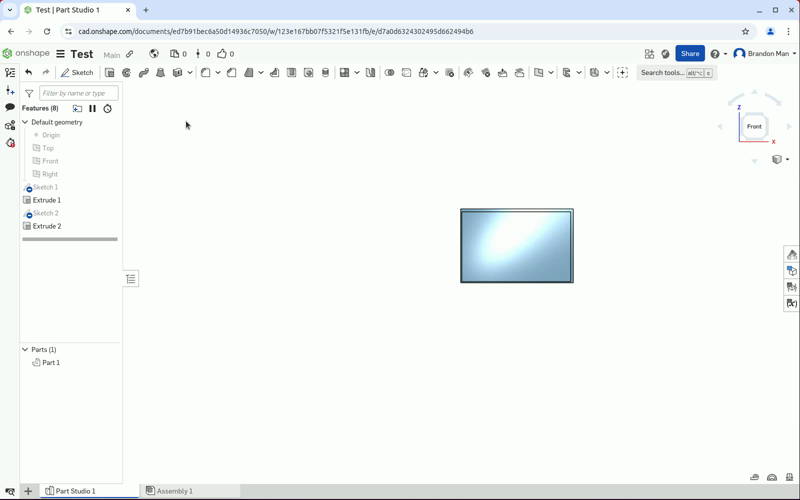
key(left, 2)
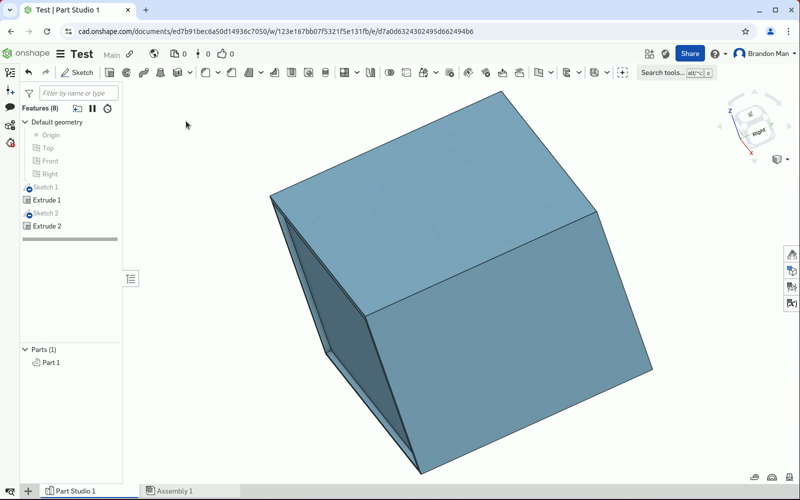
key(down, 2)
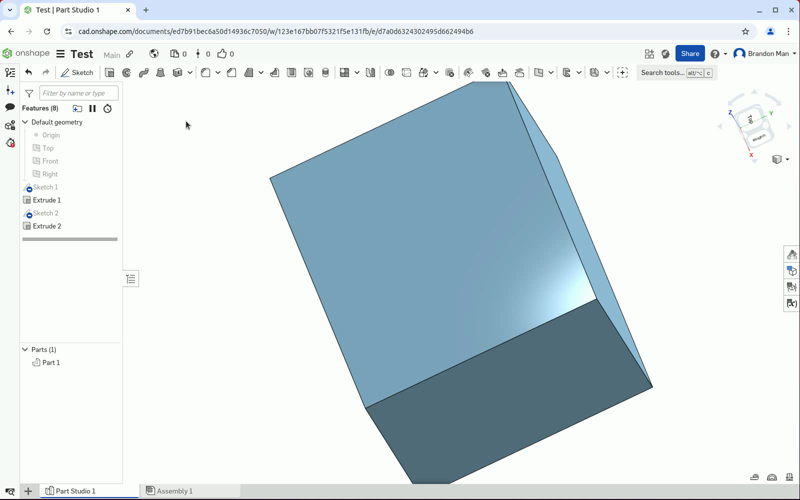
key(up, 2)
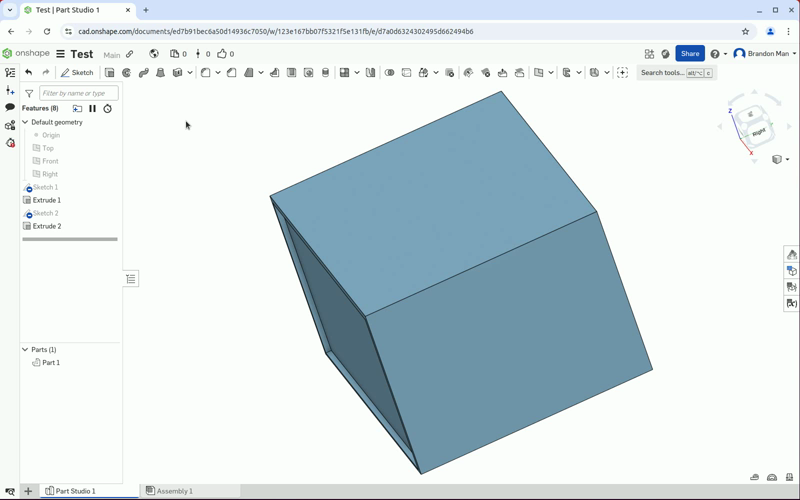
key(right, 2)
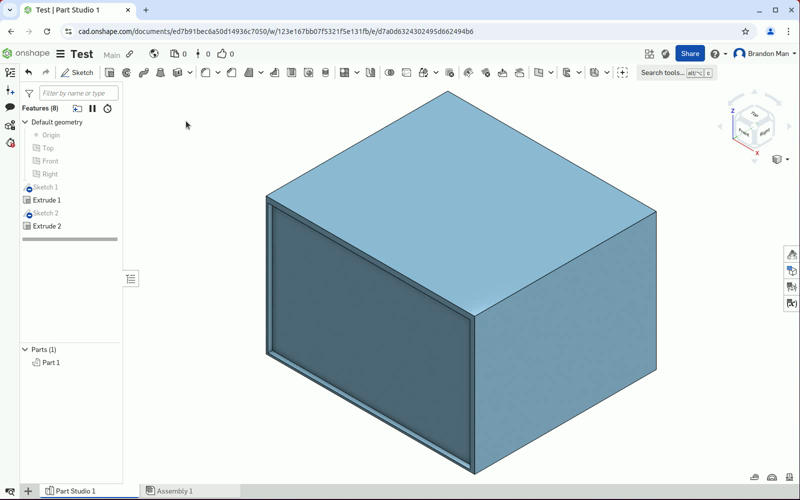
mouse_move(73, 189)
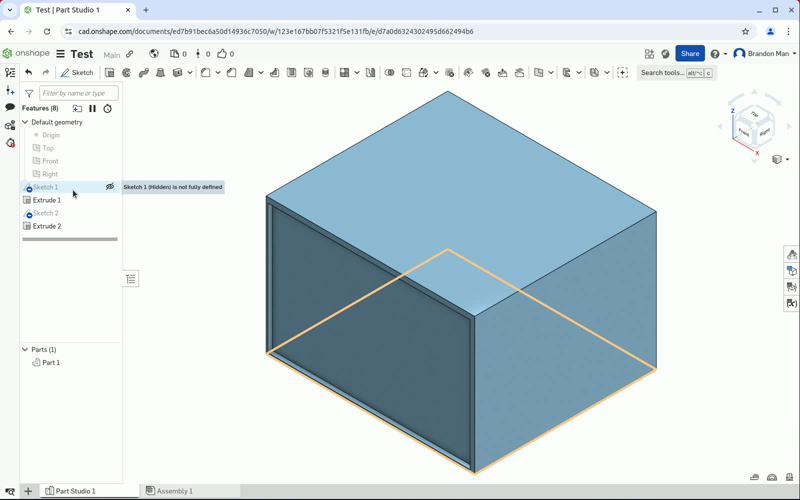
click(73, 189)